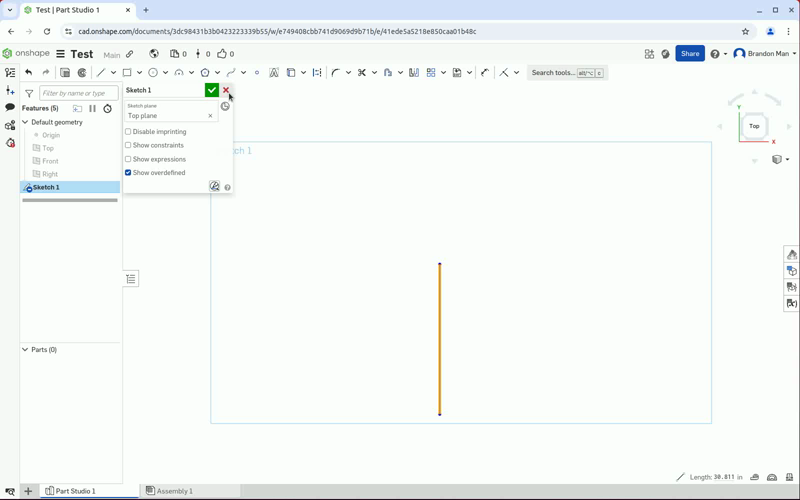
key(shift+h)
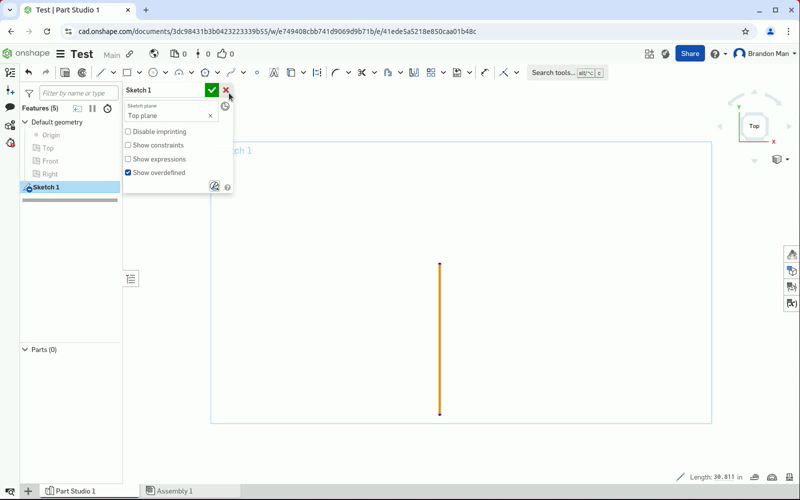
key(shift+s)
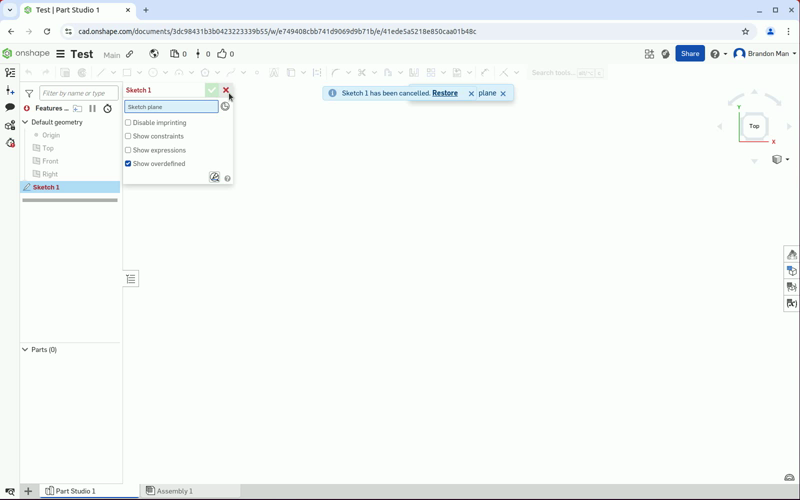
mouse_move(73, 150)
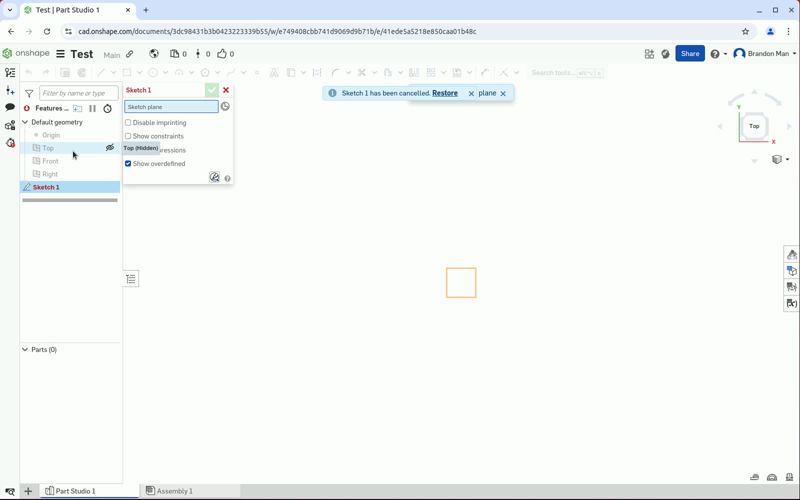
click(73, 150)
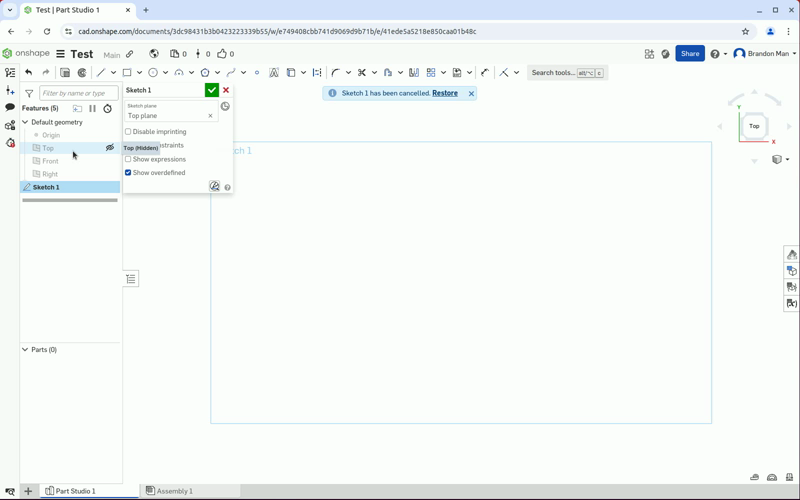
mouse_move(73, 352)
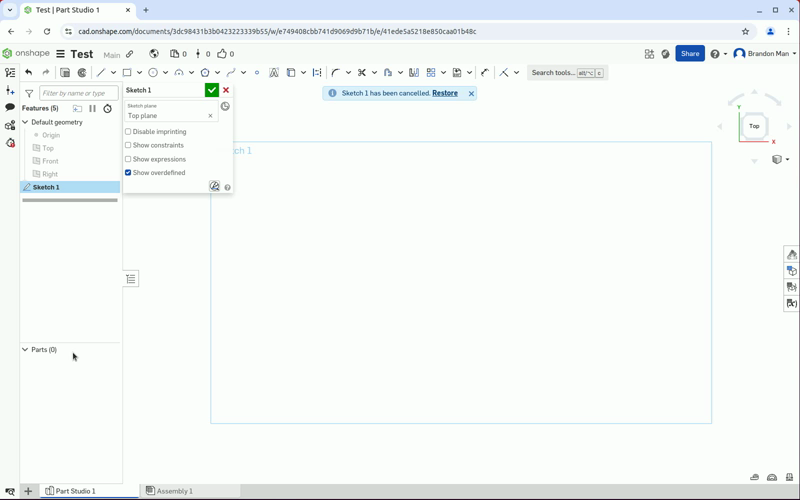
key(y)
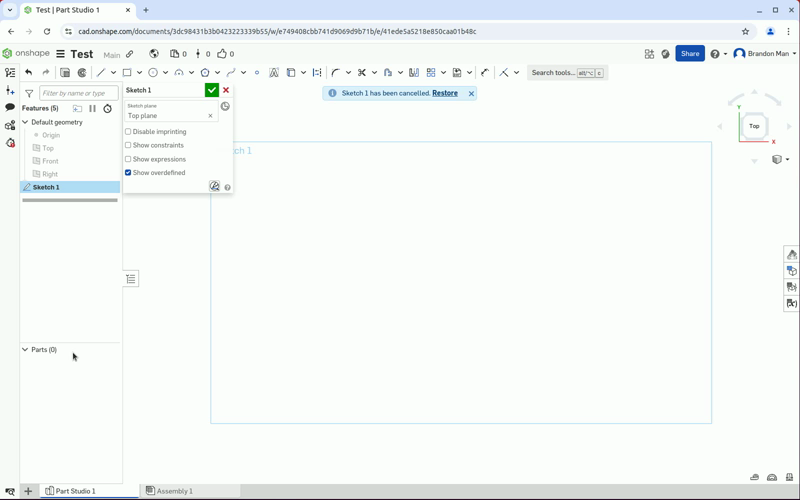
key(l)
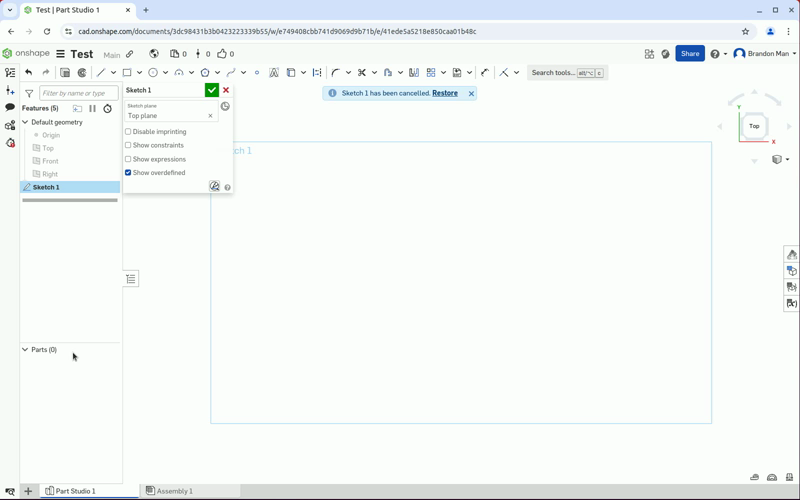
key_down(shift)
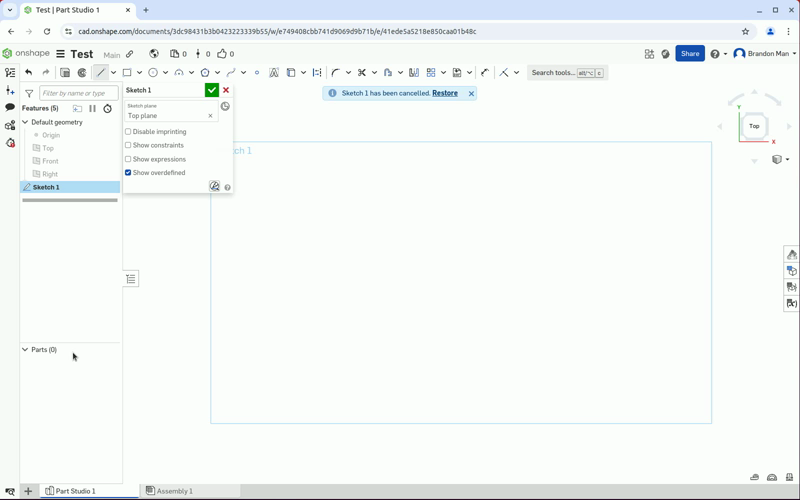
mouse_move(545, 240)
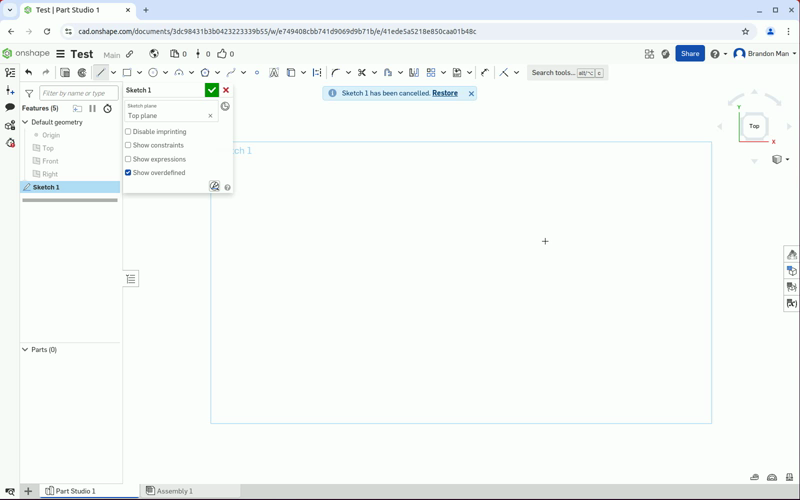
click(545, 240)
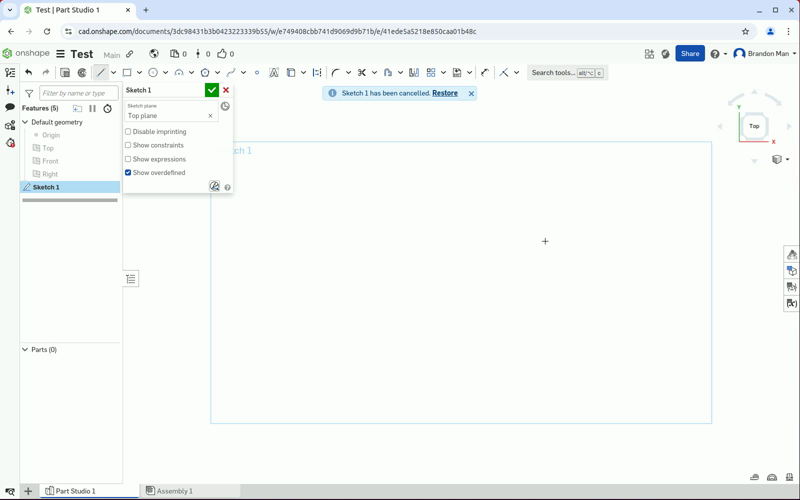
key_up(shift)
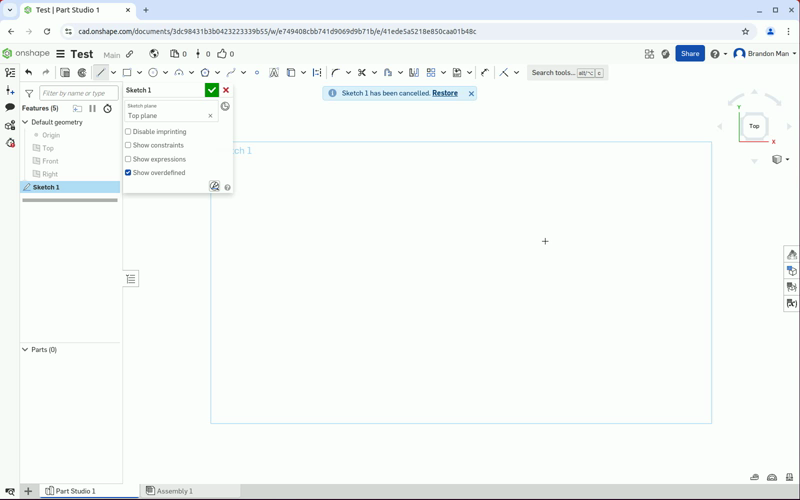
key_down(shift)
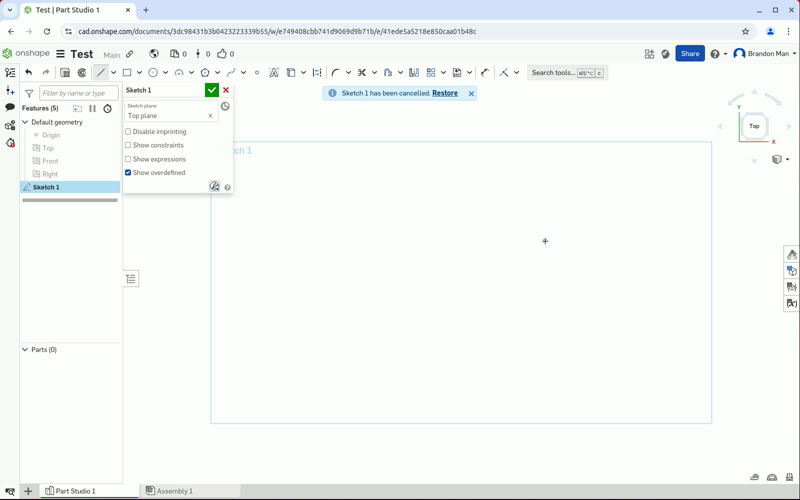
mouse_move(575, 240)
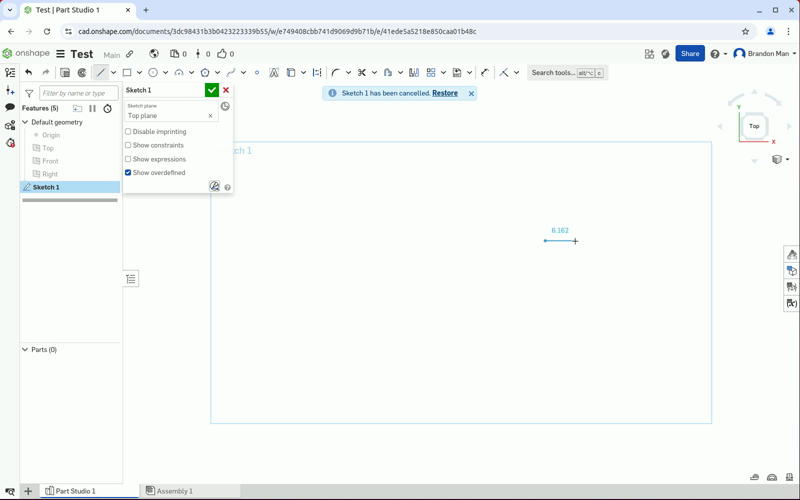
mouse_move(571, 240)
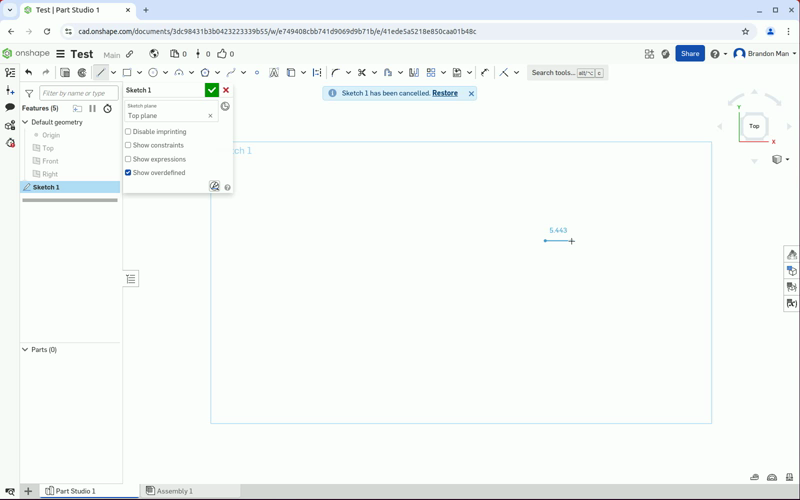
click(571, 240)
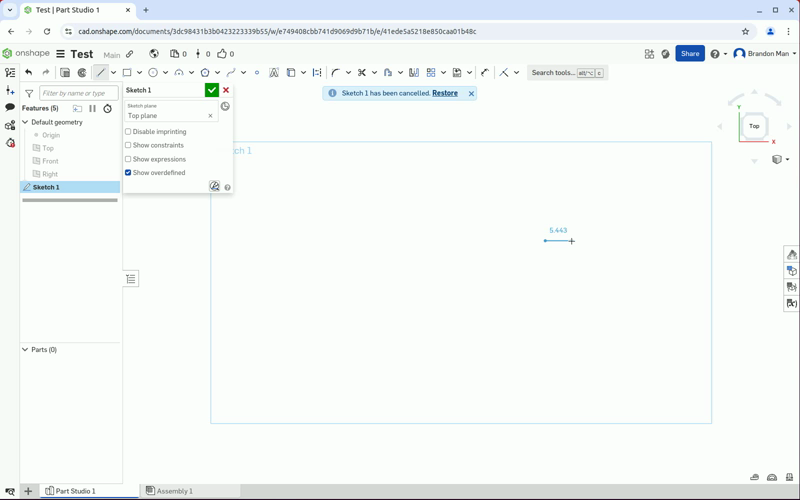
key_up(shift)
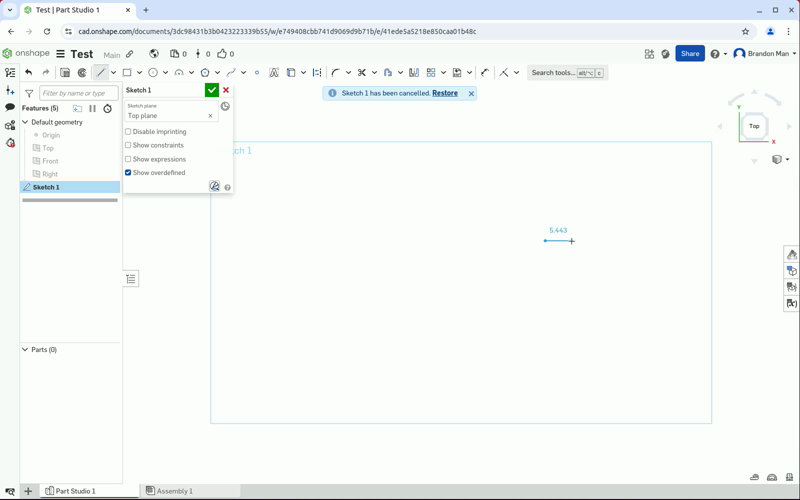
key_down(shift)
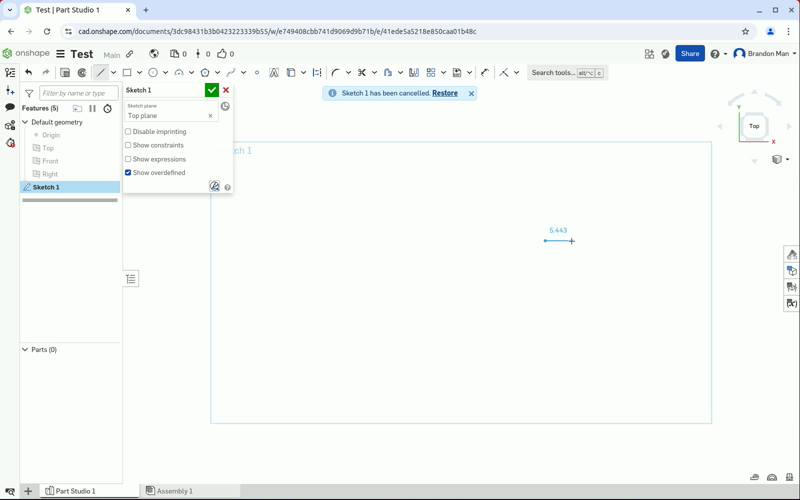
mouse_move(589, 240)
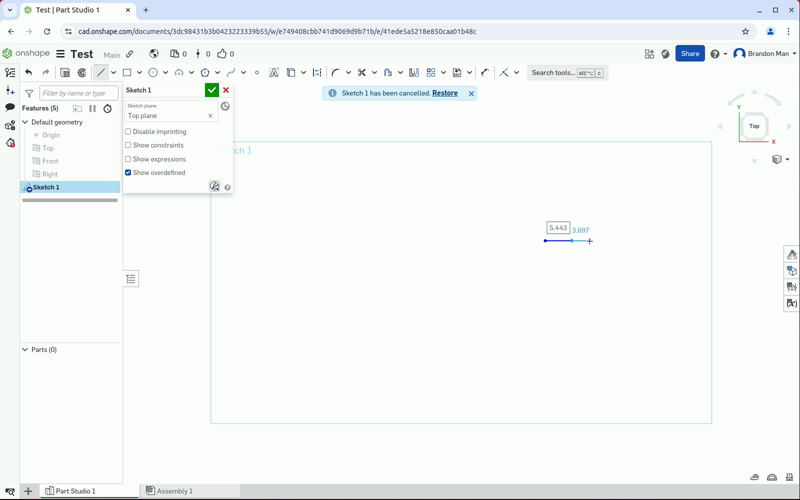
mouse_move(571, 221)
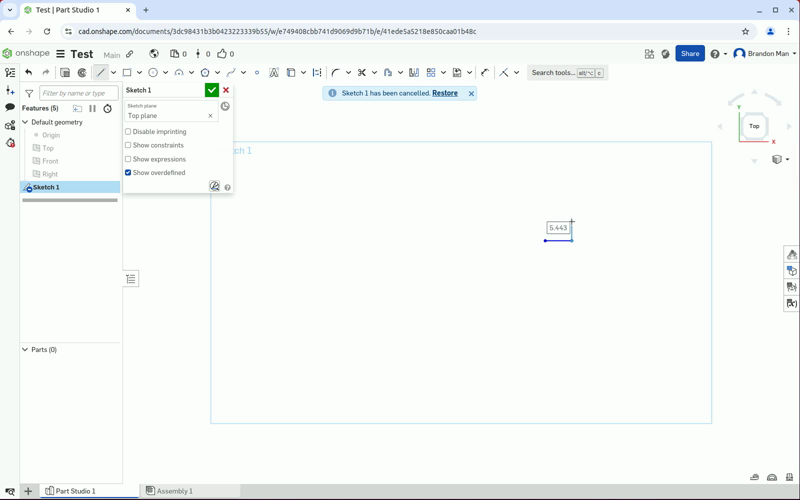
click(571, 221)
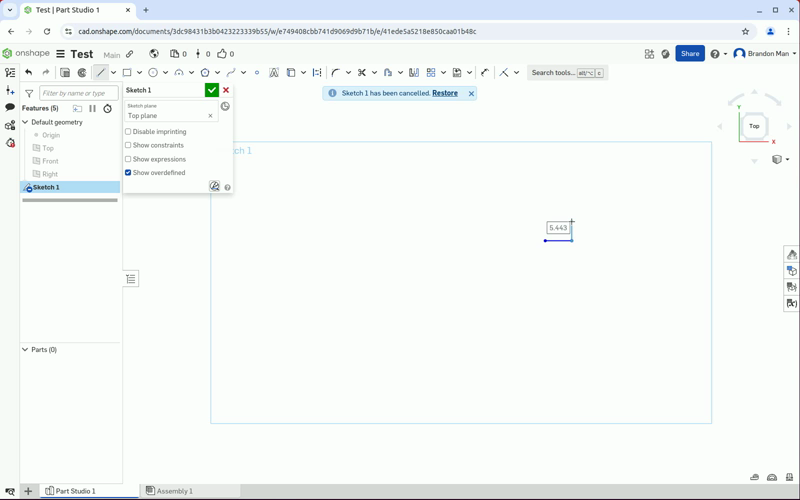
key_up(shift)
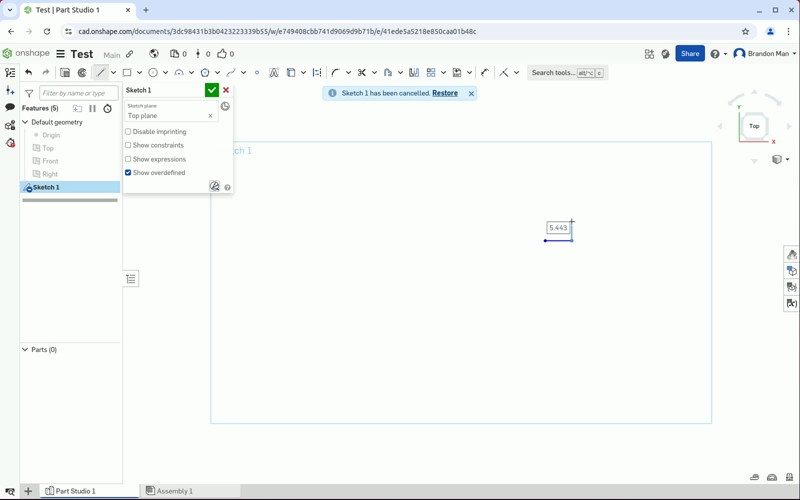
key_down(shift)
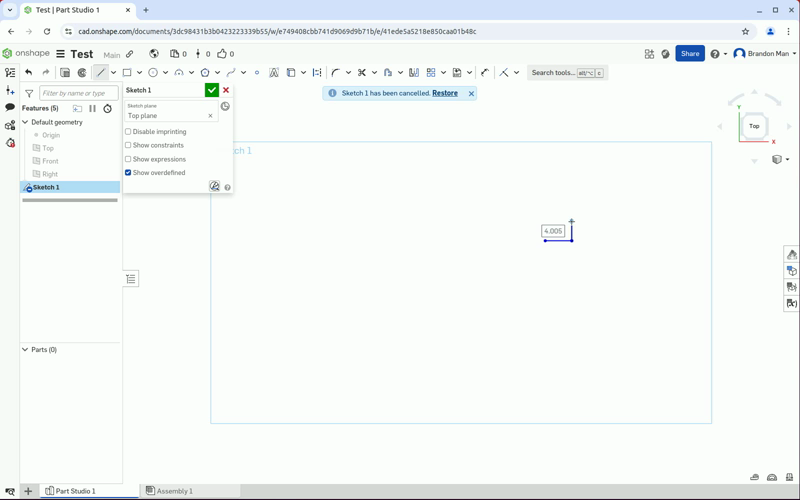
mouse_move(589, 221)
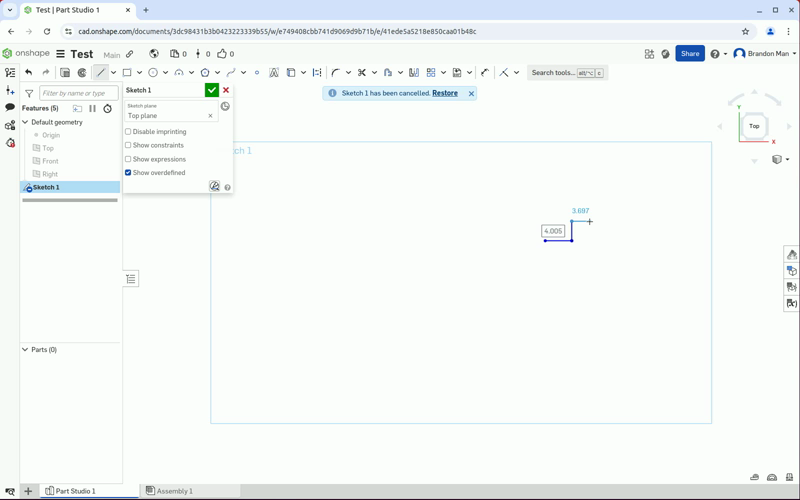
mouse_move(545, 221)
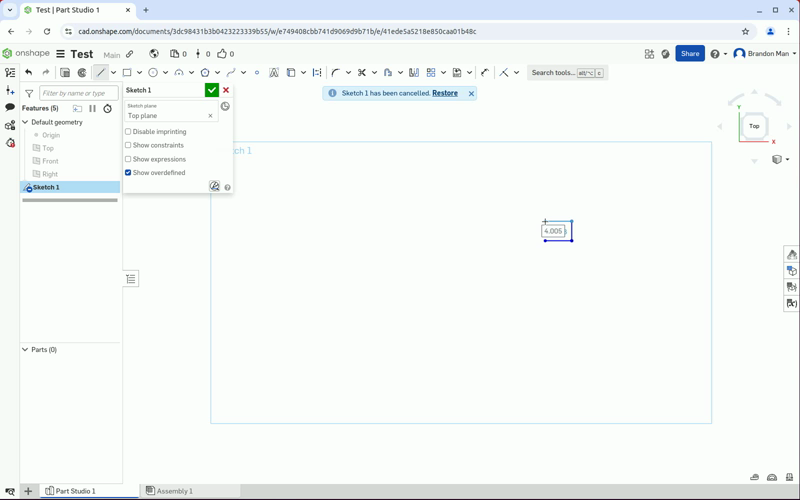
click(545, 221)
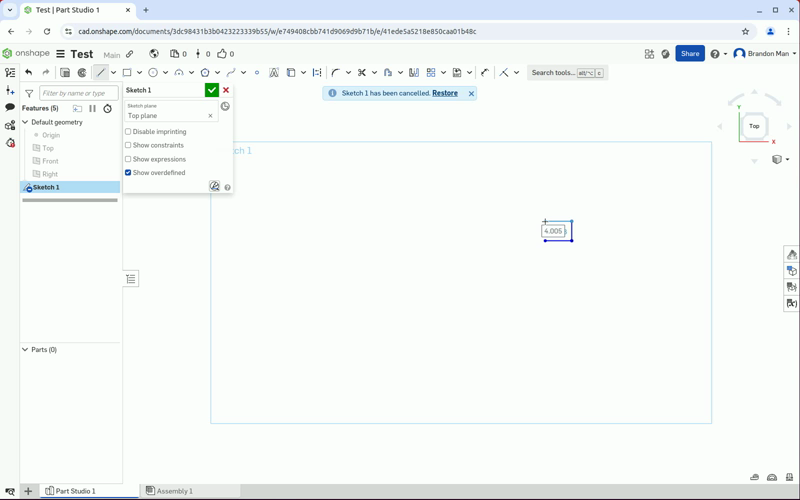
key_up(shift)
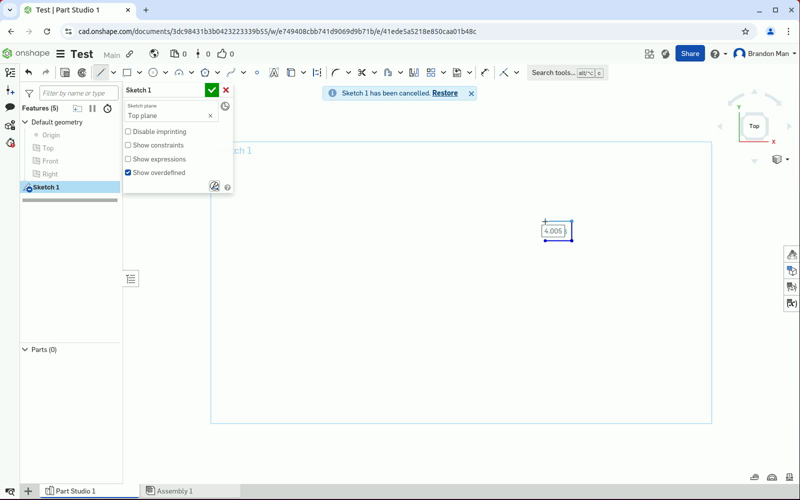
mouse_move(575, 221)
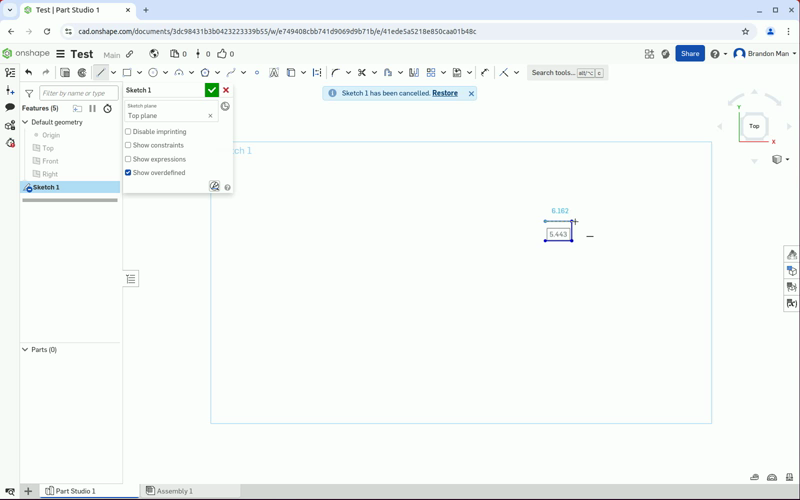
key_down(shift)
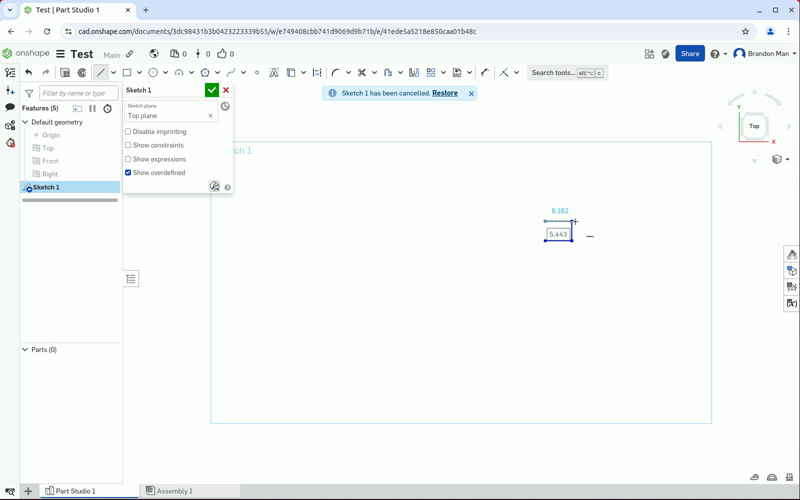
mouse_move(545, 240)
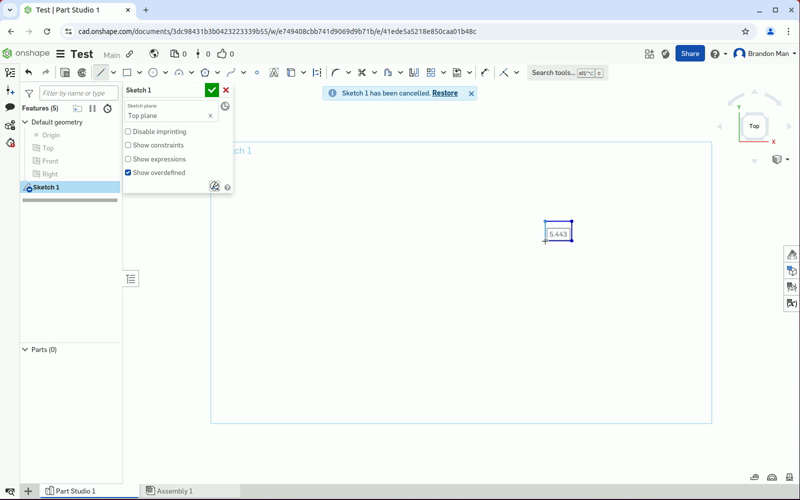
key_up(shift)
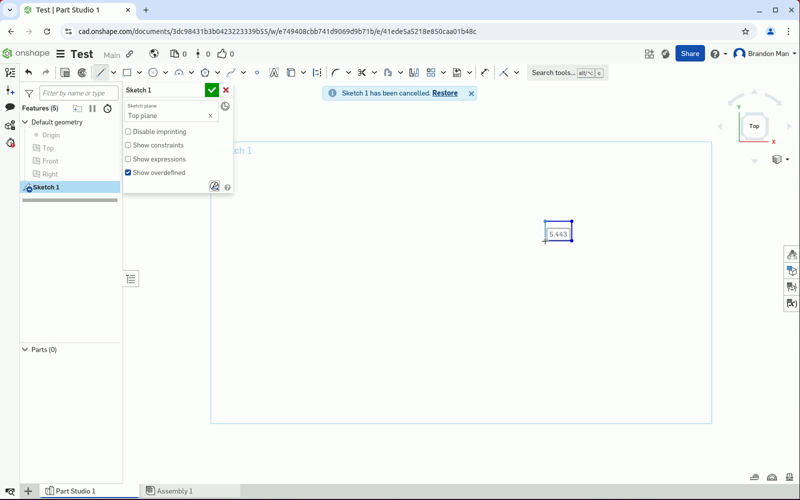
click(545, 240)
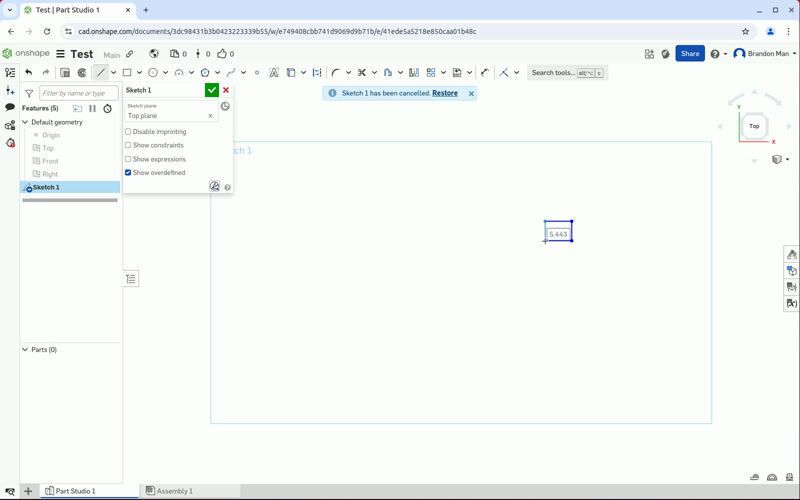
key(esc)
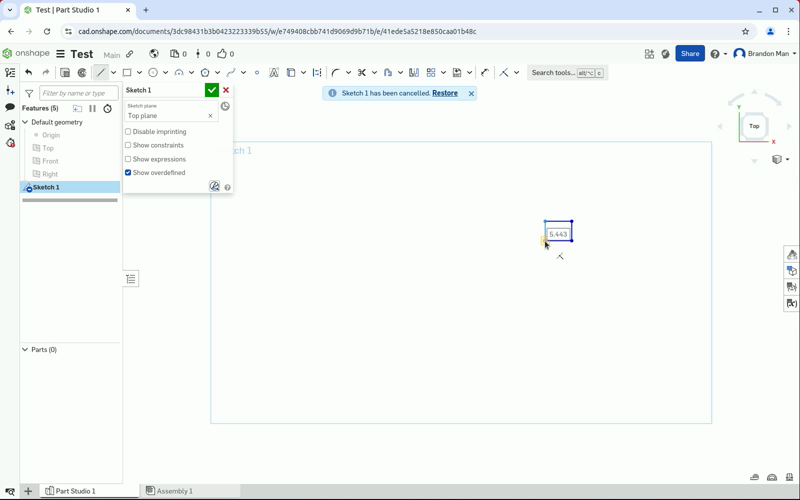
mouse_move(566, 234)
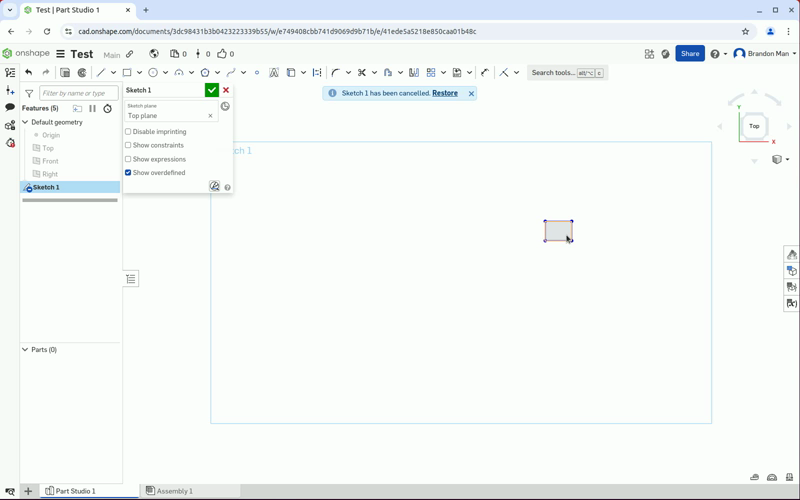
scroll(6)
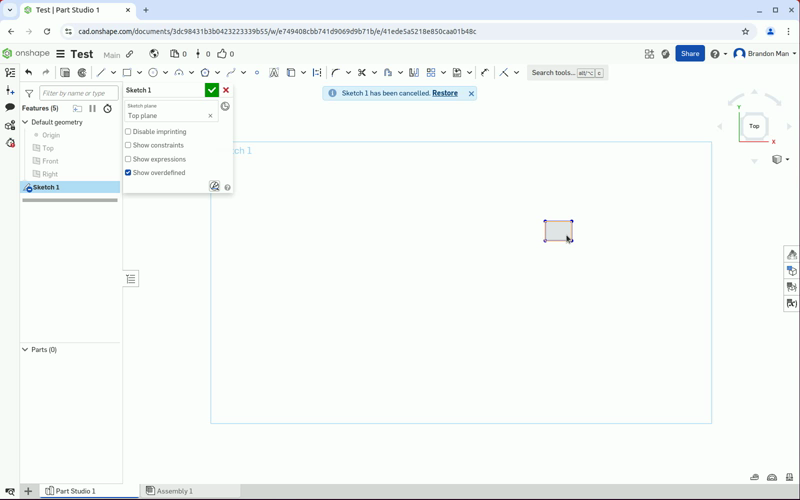
scroll(6)
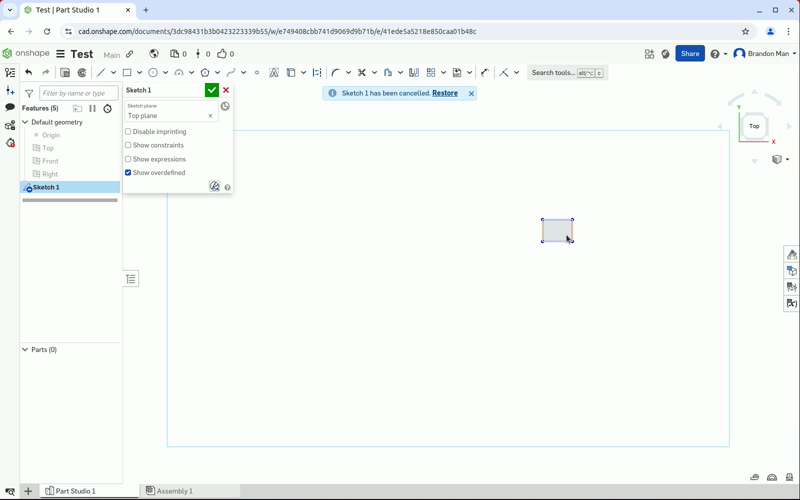
scroll(6)
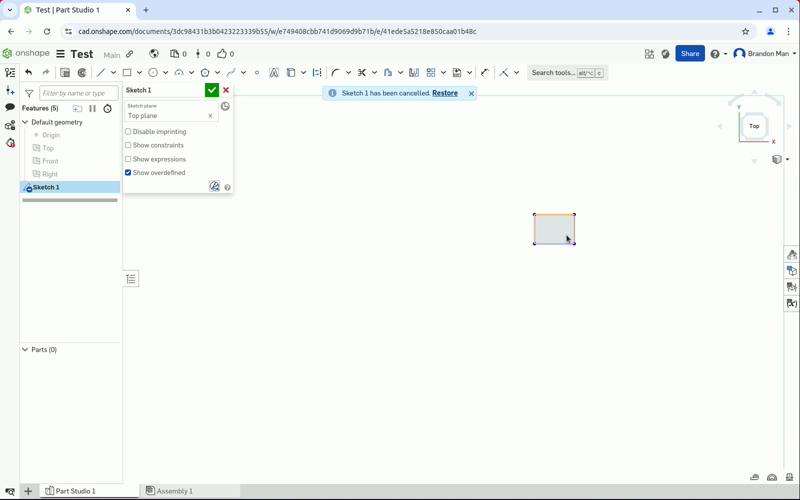
scroll(6)
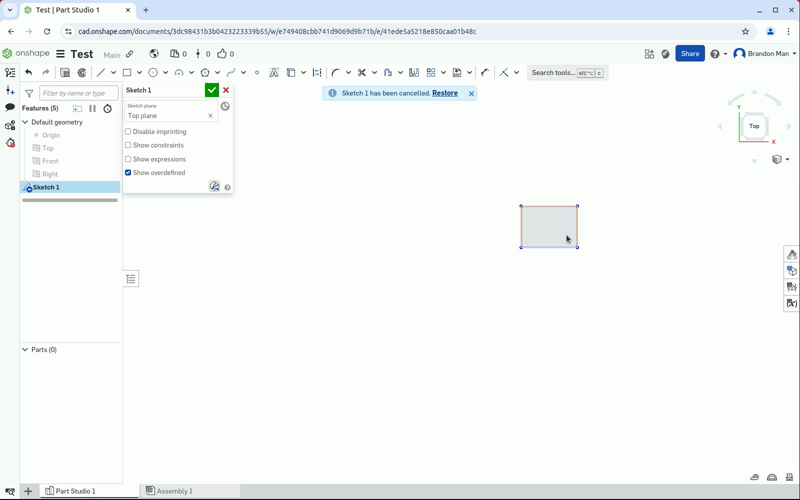
scroll(6)
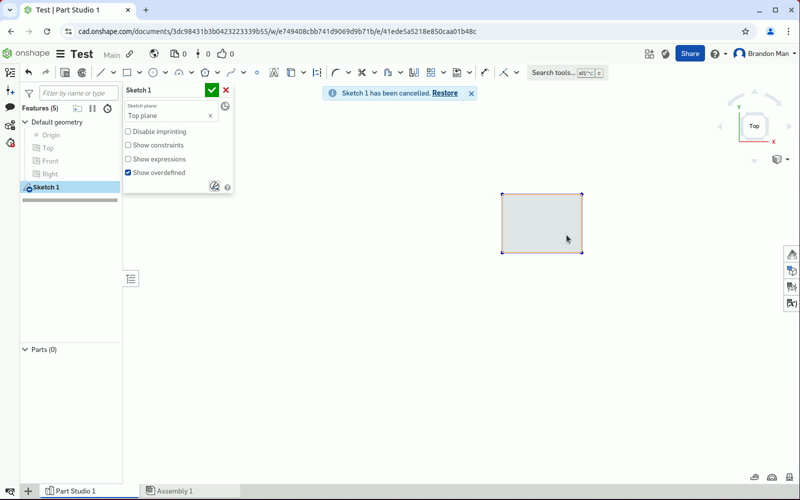
scroll(6)
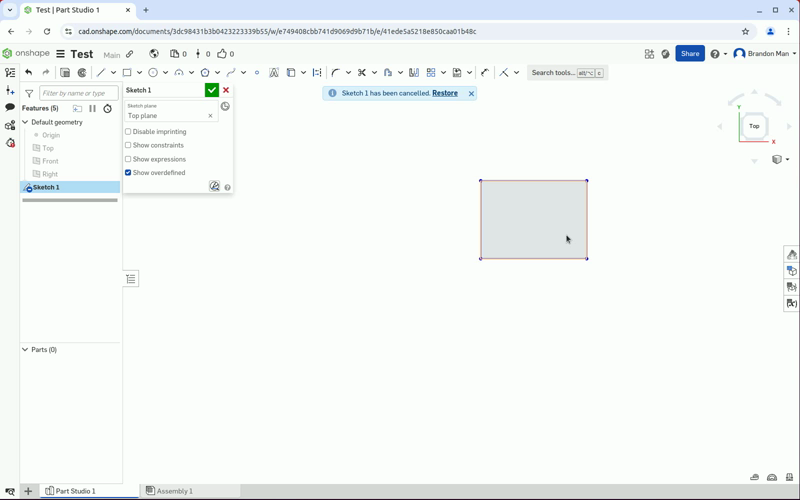
scroll(6)
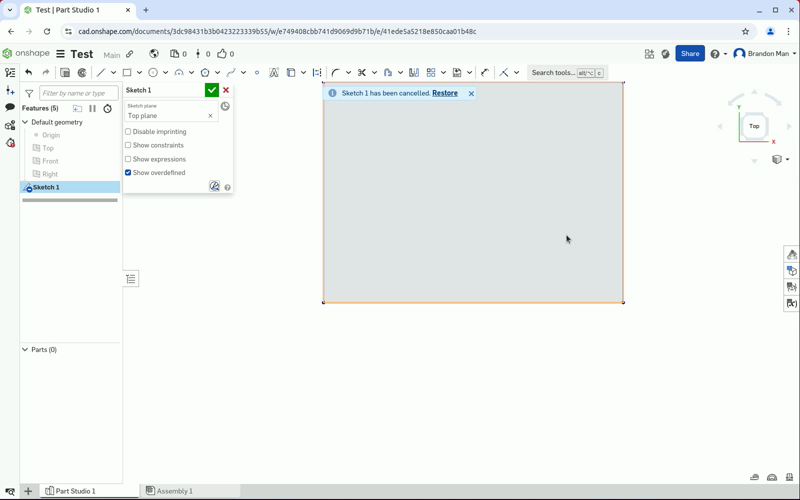
click(566, 234)
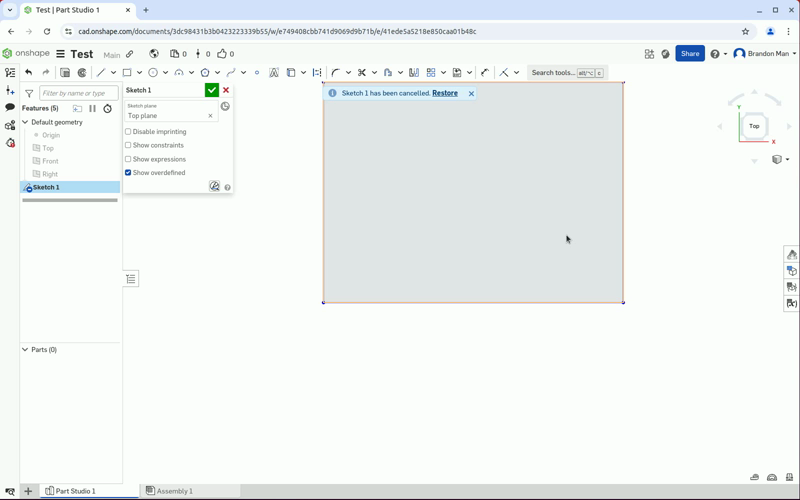
scroll(-6)
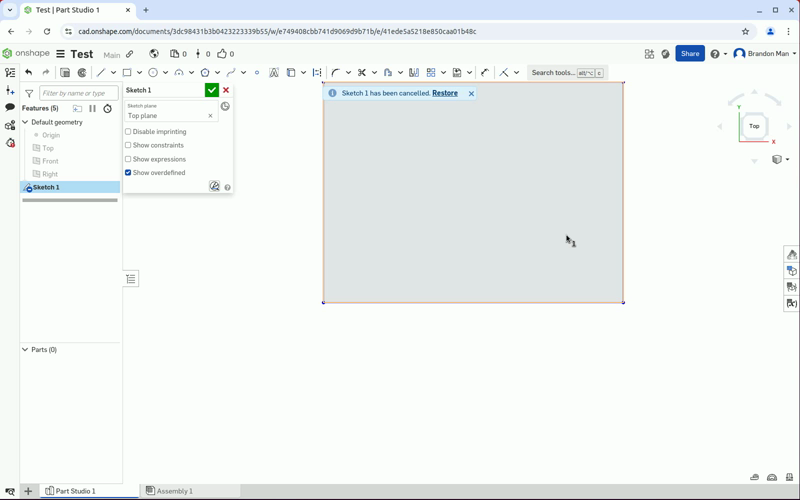
scroll(-6)
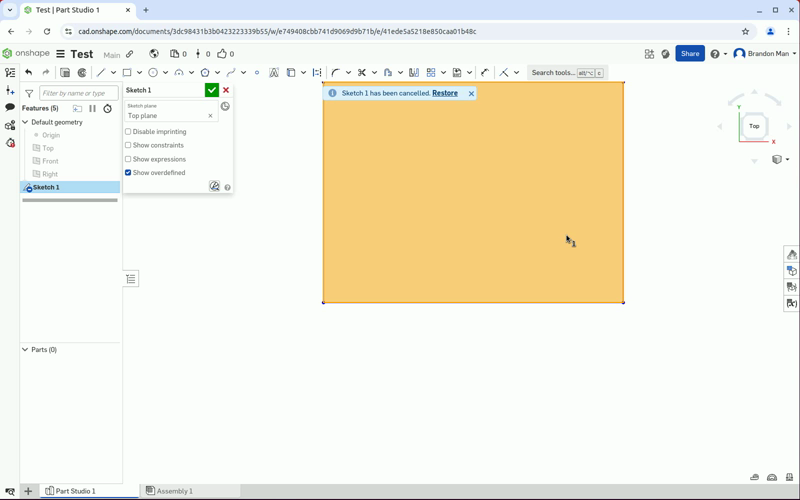
scroll(-6)
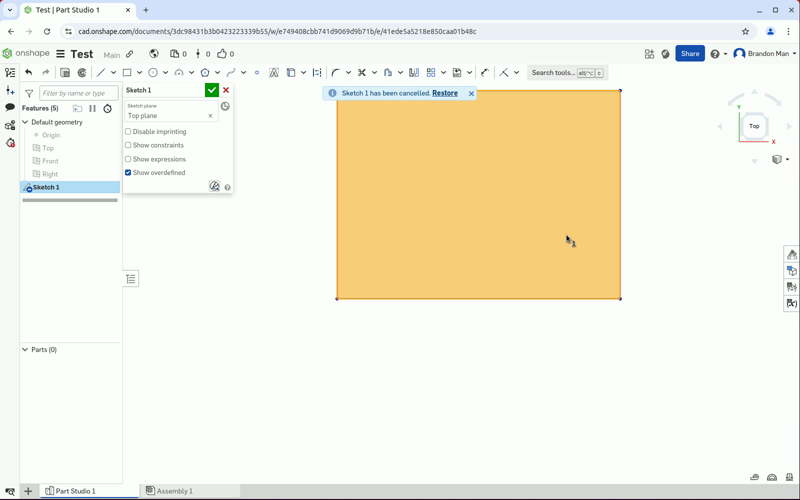
scroll(-6)
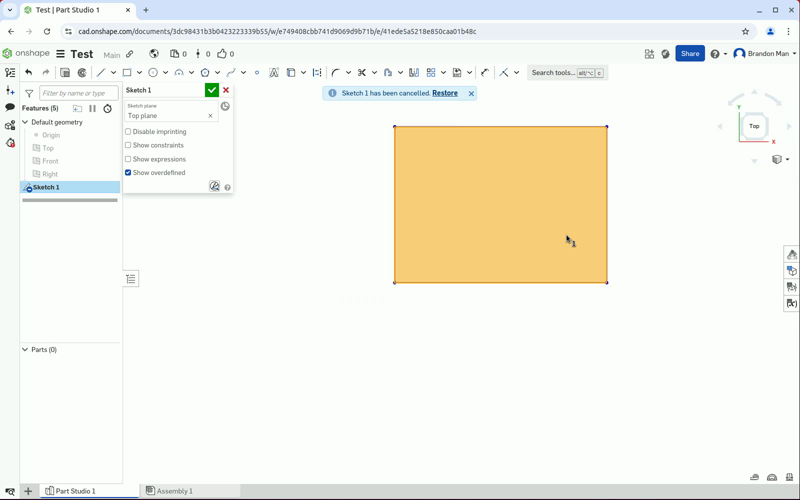
scroll(-6)
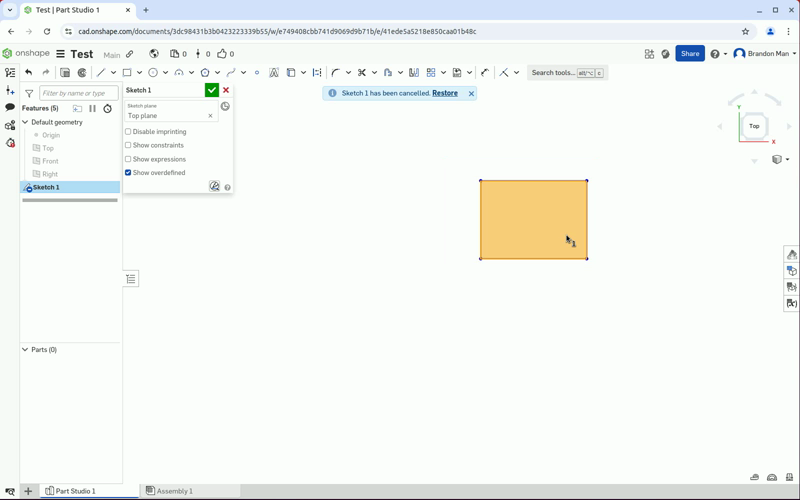
scroll(-6)
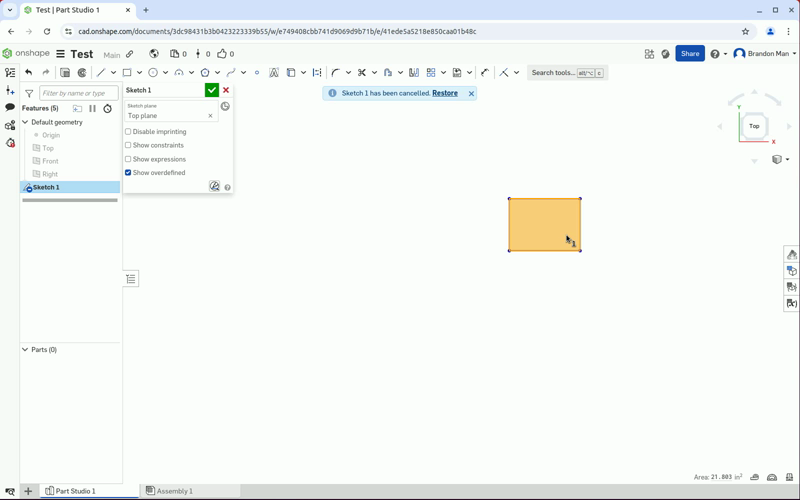
scroll(-6)
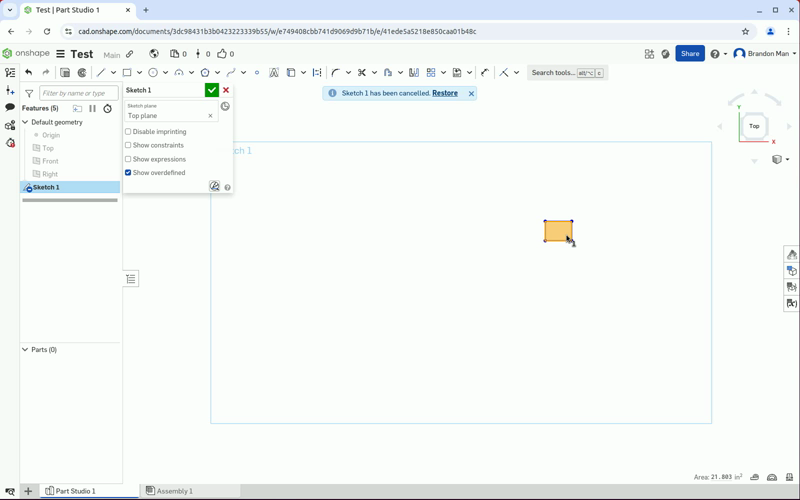
mouse_move(73, 352)
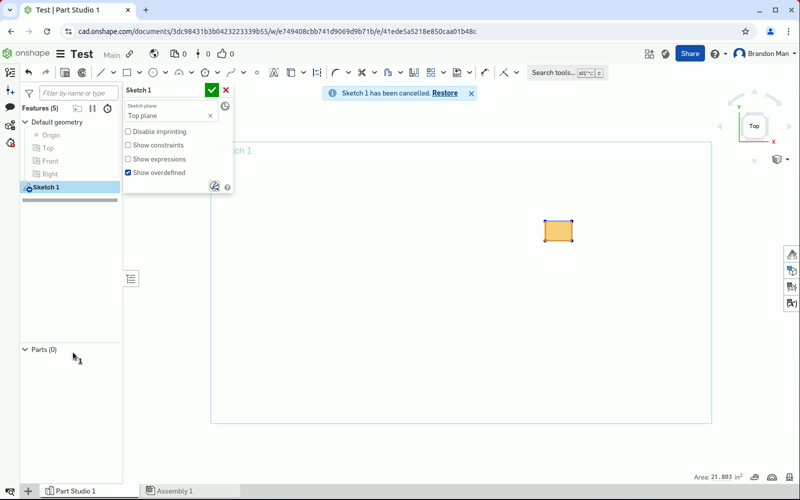
key(shift+y)
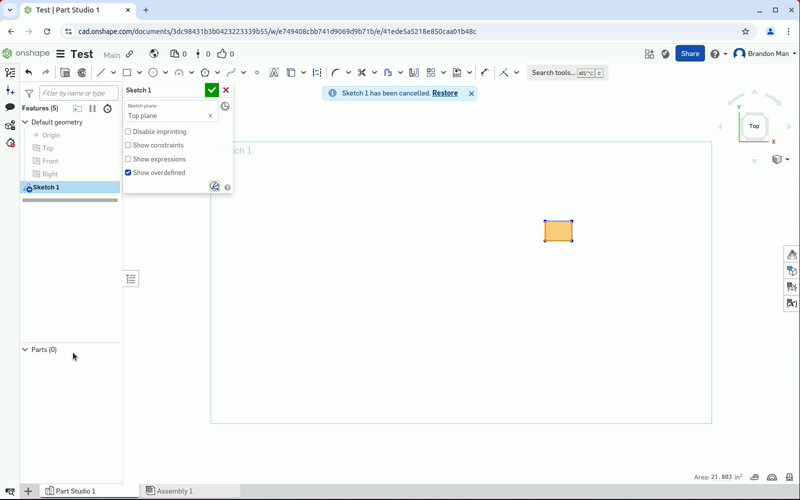
key(shift+e)
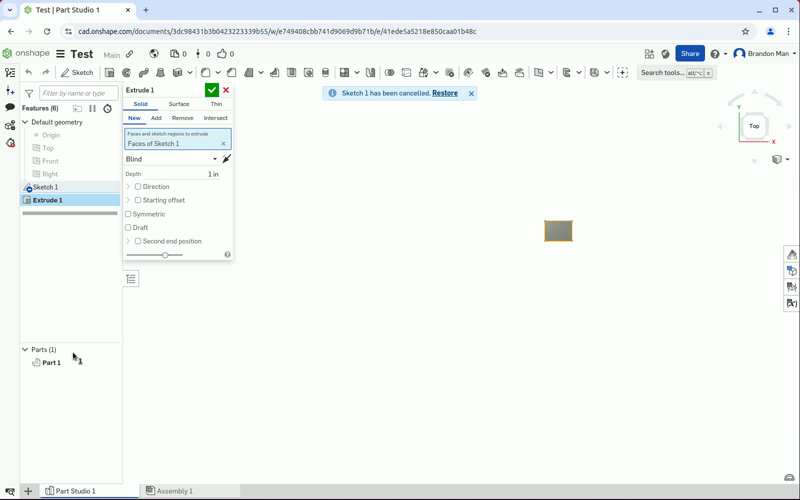
mouse_move(143, 106)
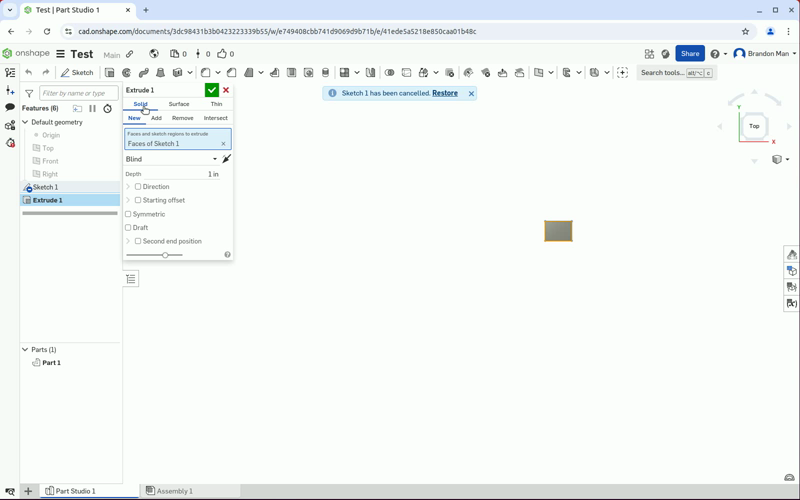
click(143, 106)
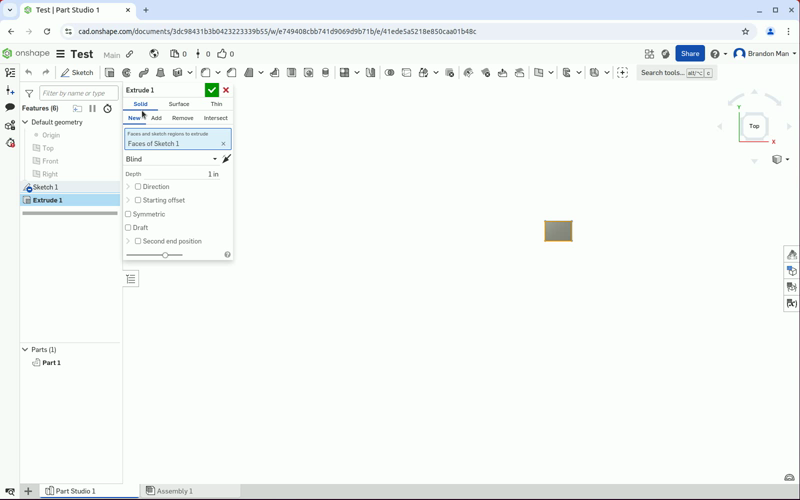
mouse_move(137, 120)
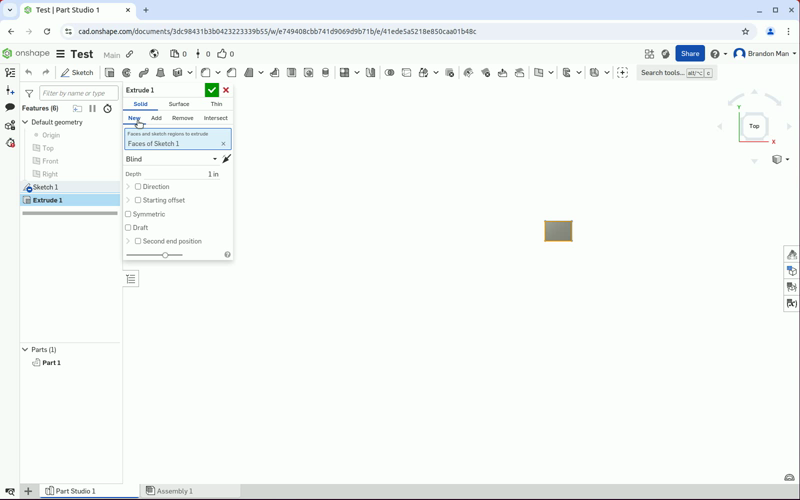
click(137, 120)
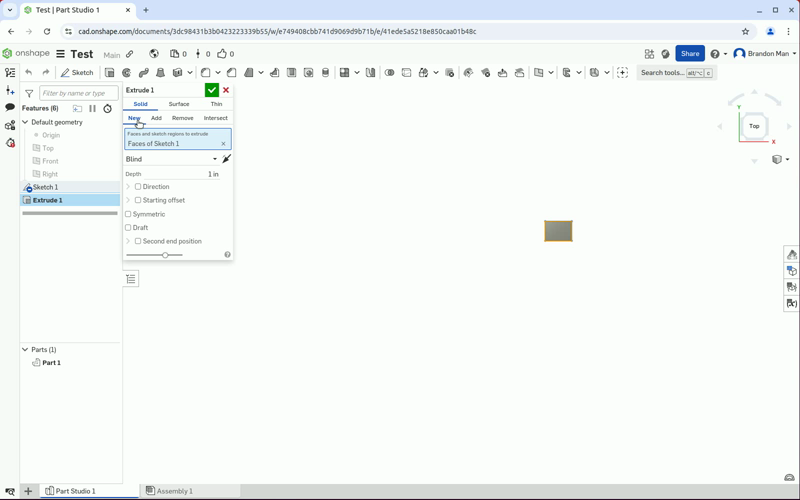
key(tab, 4)
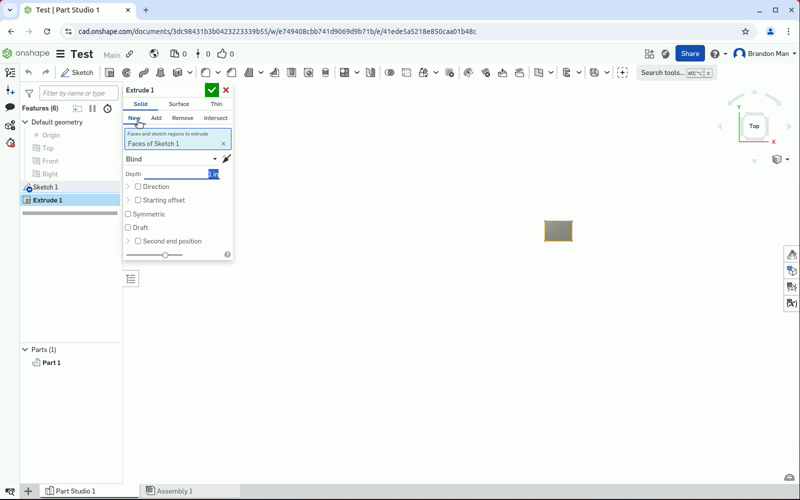
text(23.108)
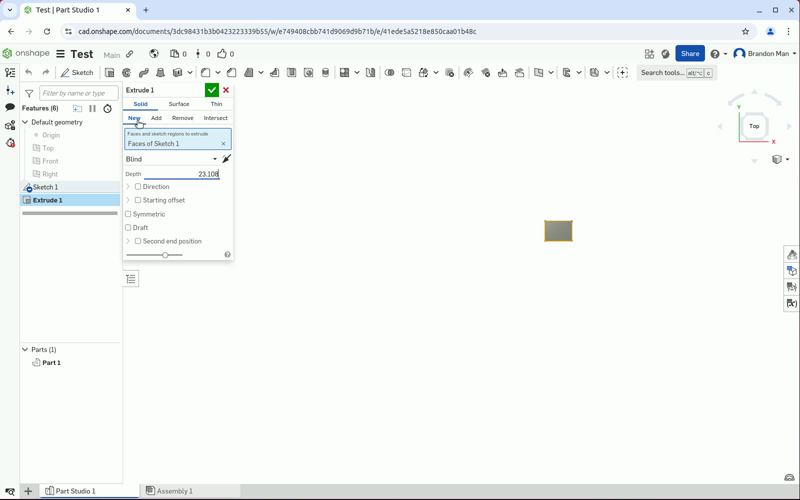
key(enter)
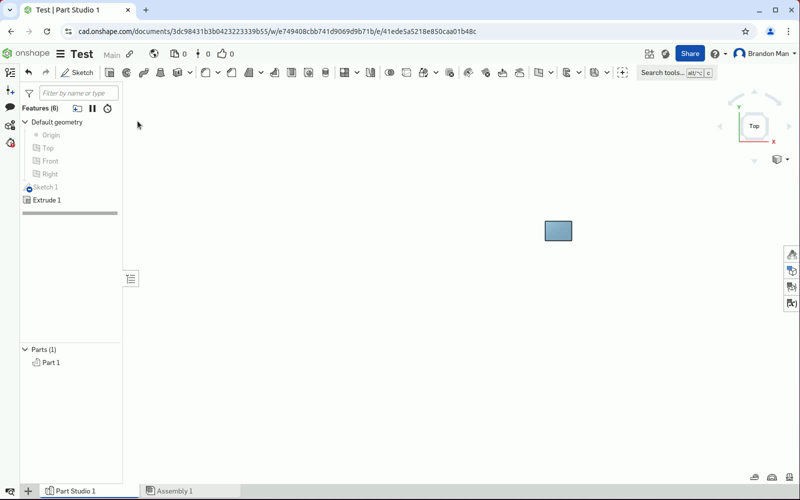
key(shift+h)
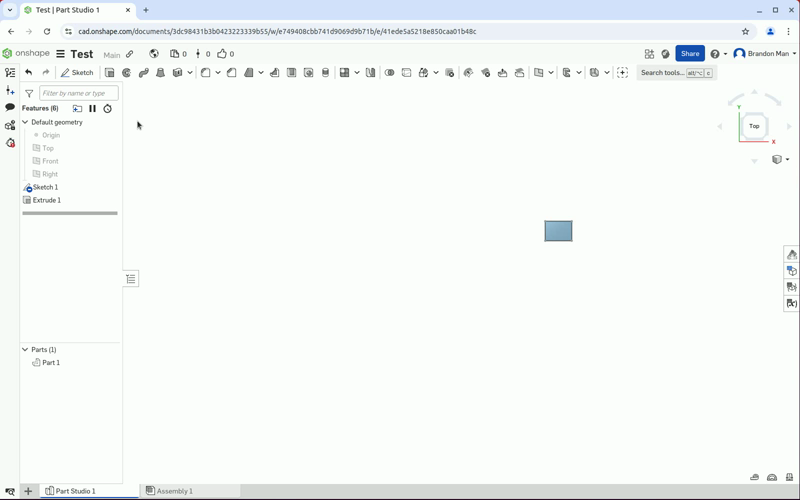
key(shift+h)
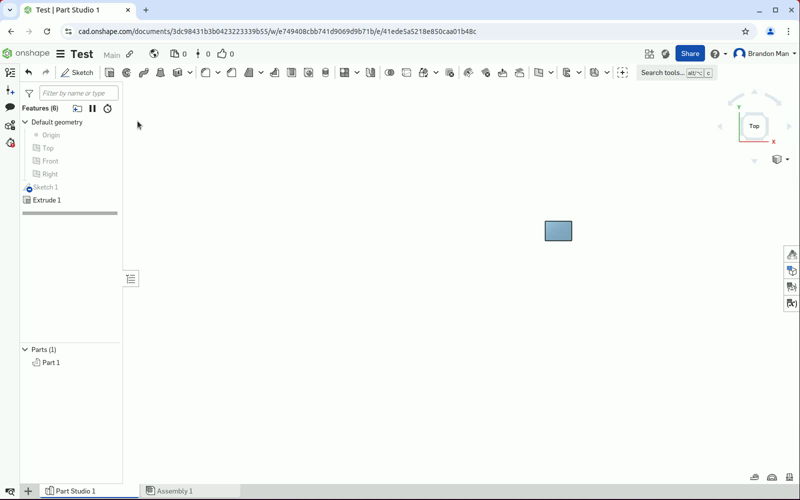
mouse_move(73, 189)
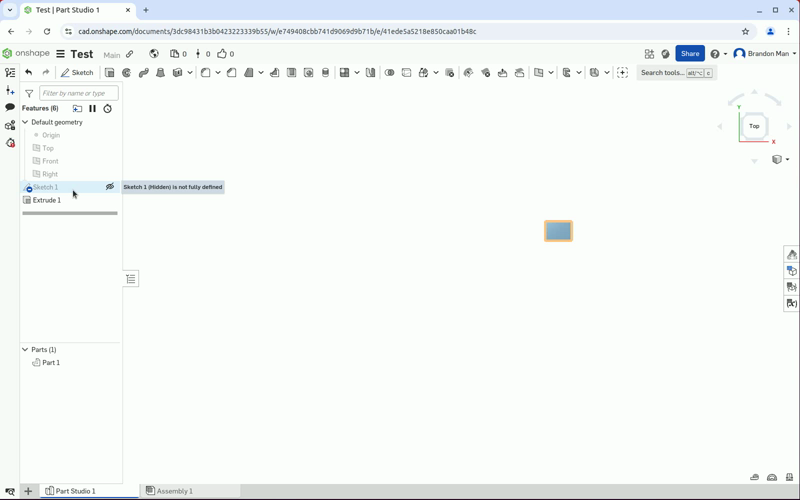
click(73, 189)
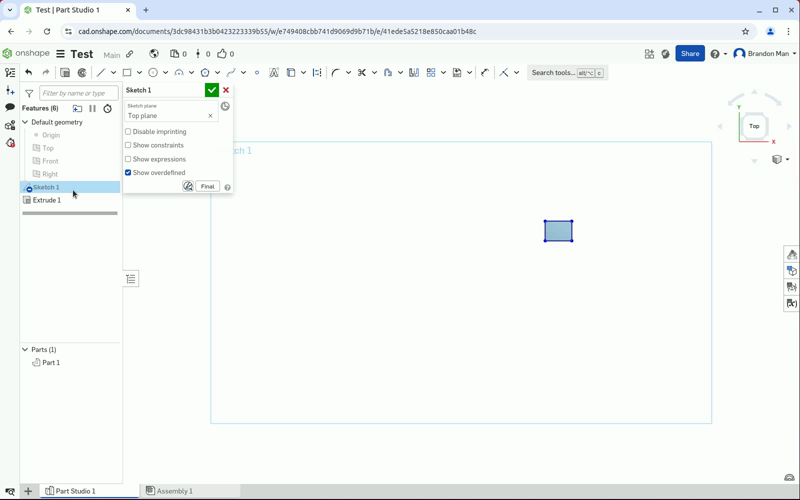
mouse_move(229, 92)
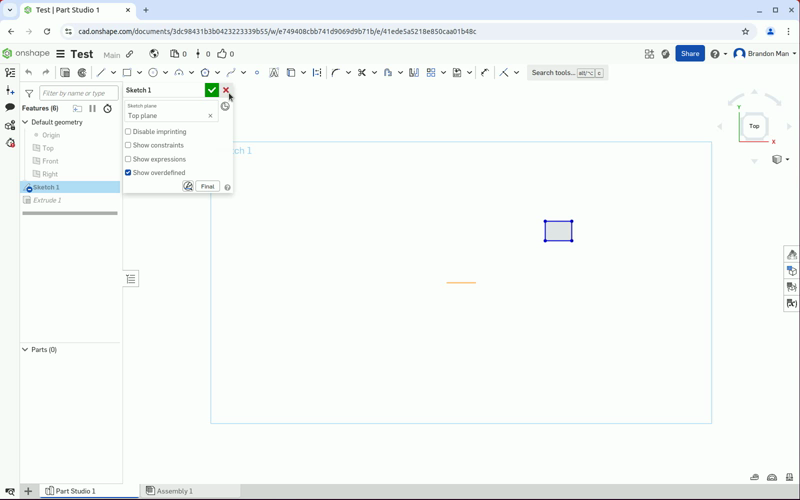
click(229, 92)
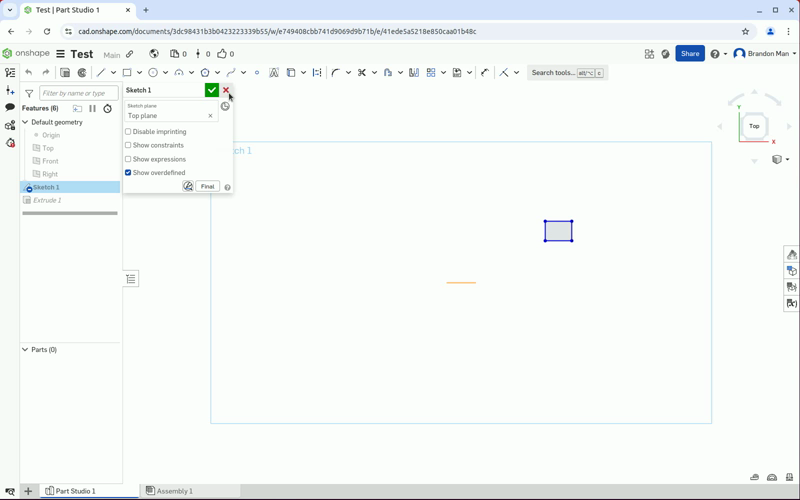
key(shift+s)
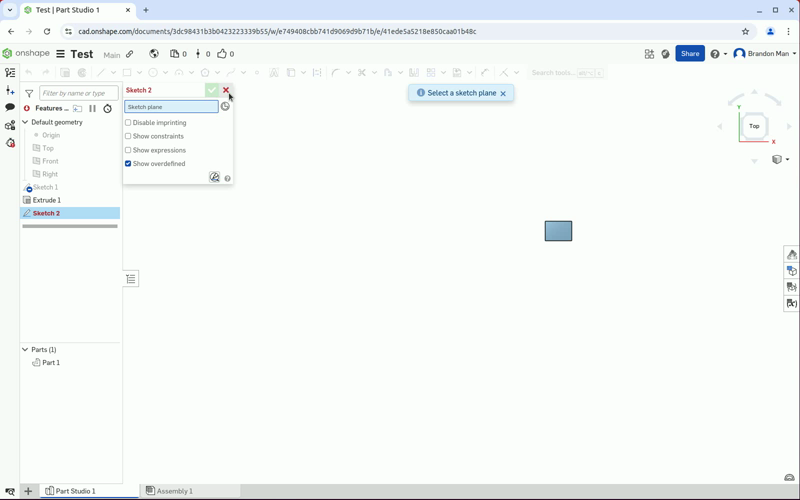
mouse_move(73, 150)
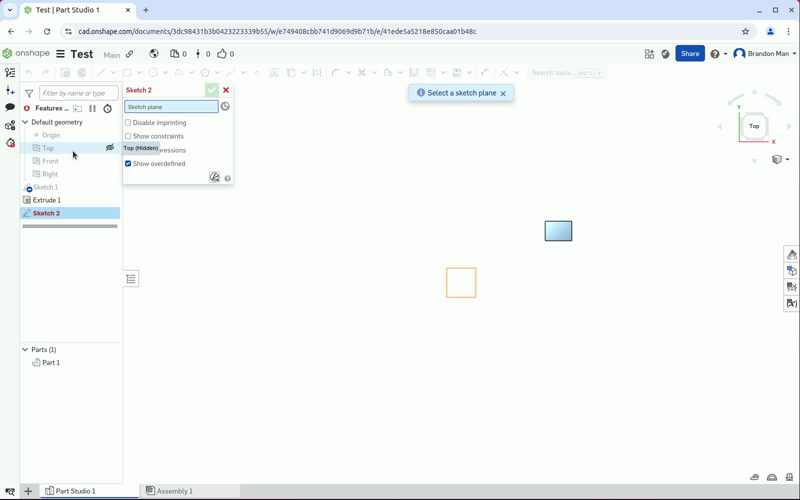
click(73, 150)
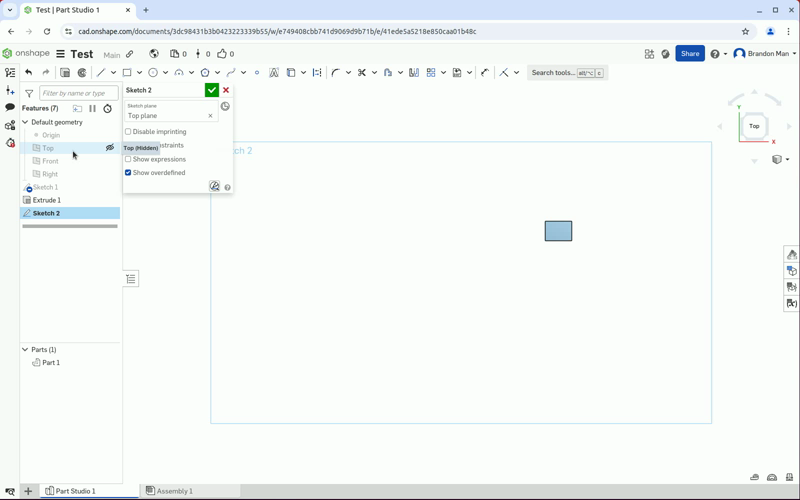
mouse_move(73, 352)
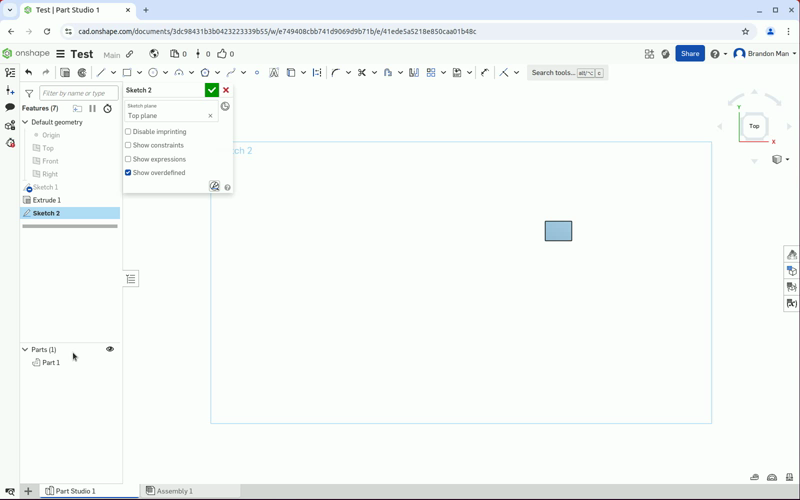
key(y)
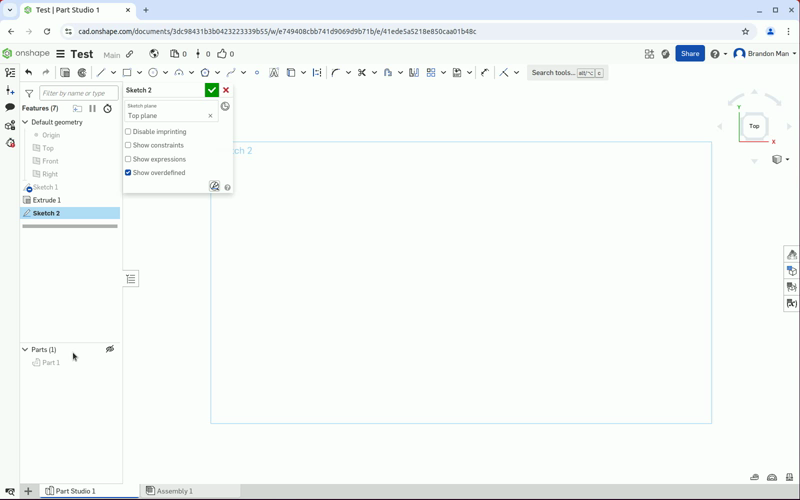
key(l)
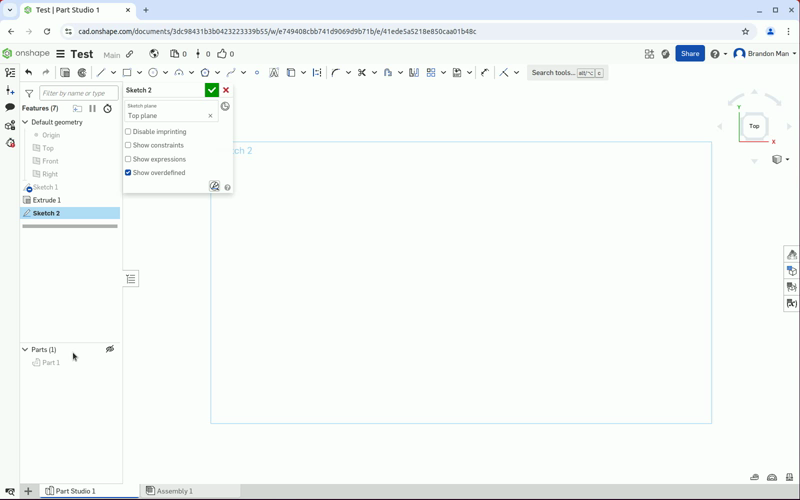
key_down(shift)
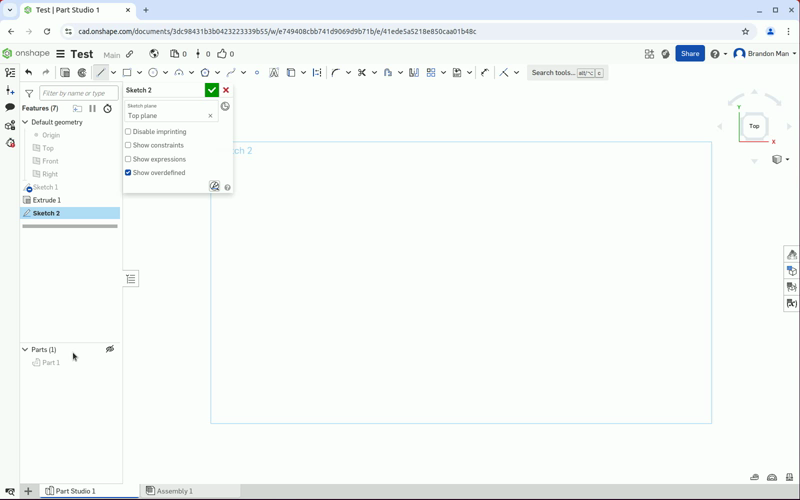
mouse_move(376, 240)
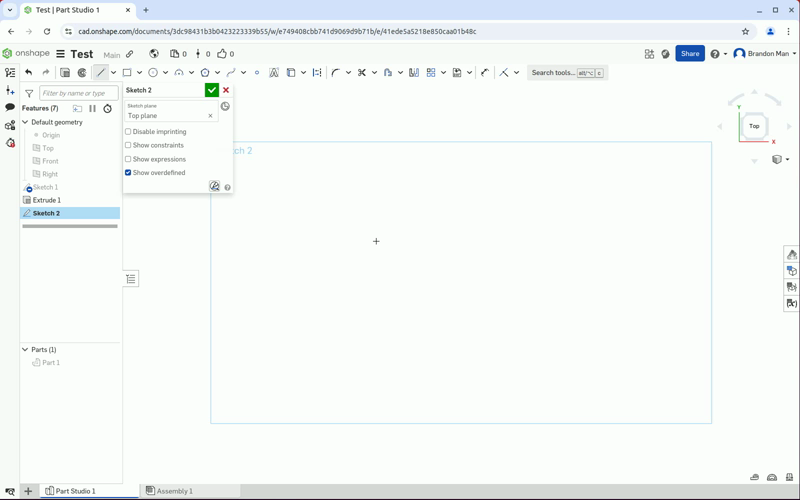
click(376, 240)
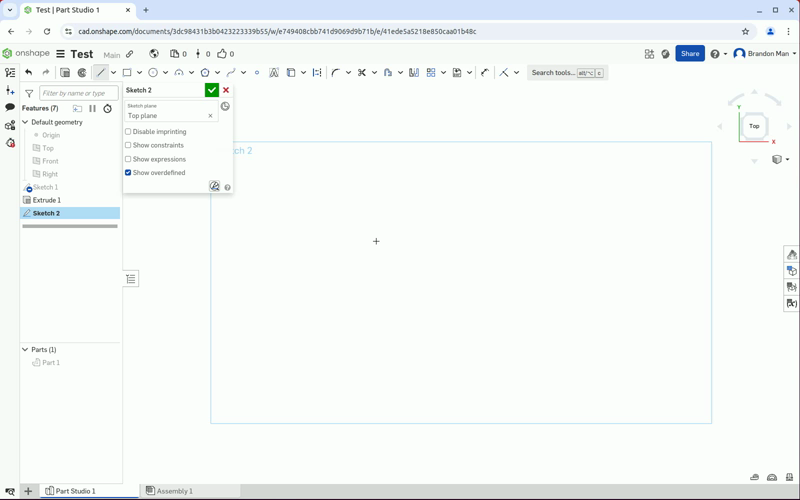
key_up(shift)
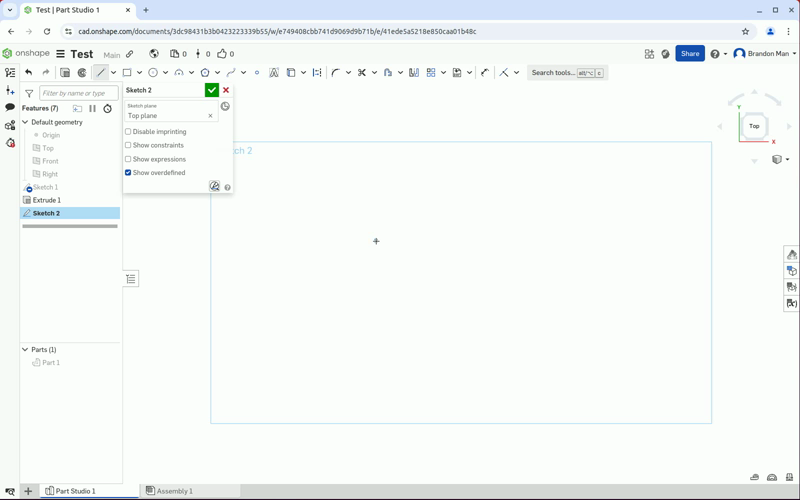
key_down(shift)
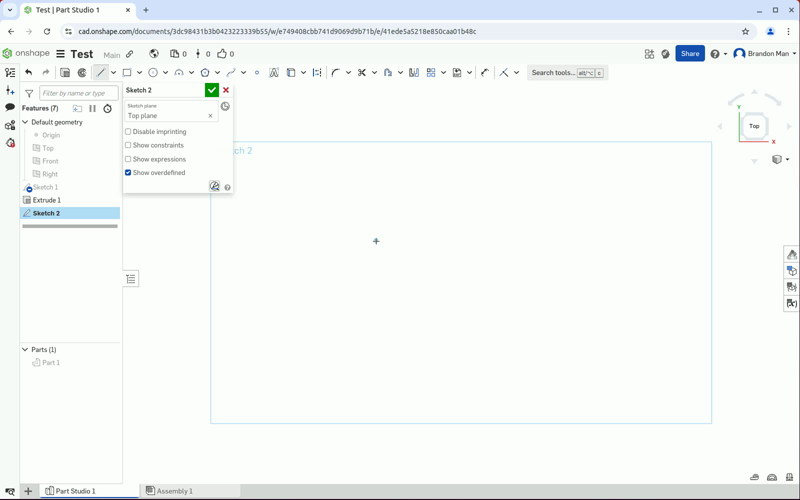
mouse_move(544, 240)
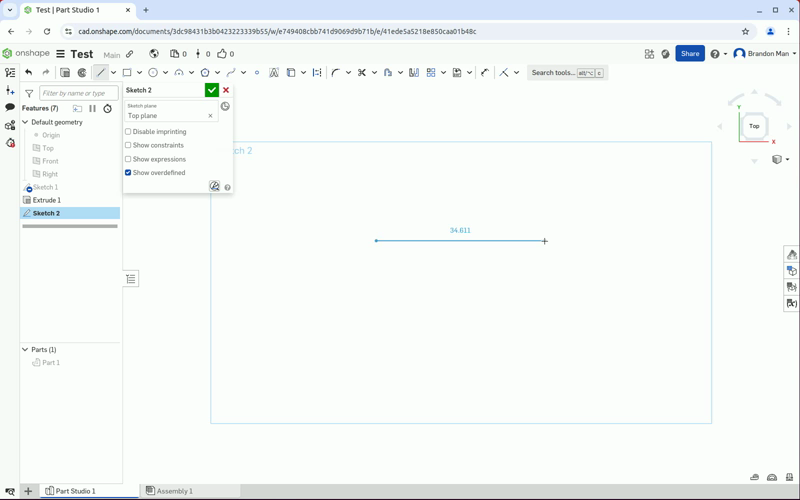
click(544, 240)
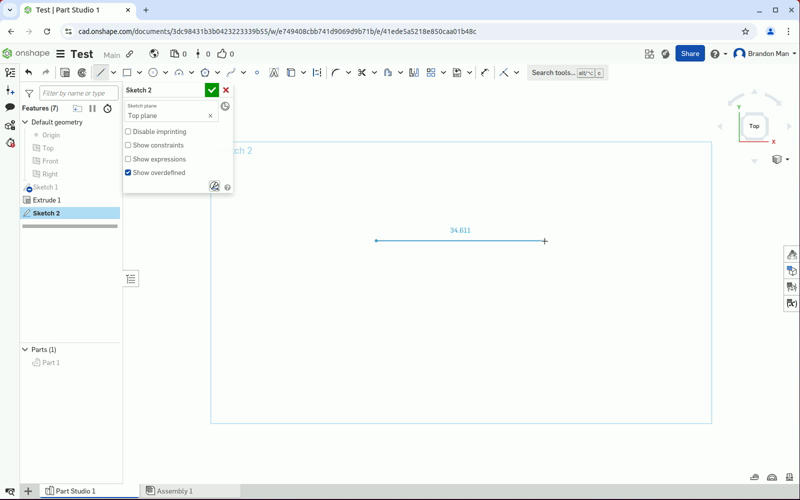
key_up(shift)
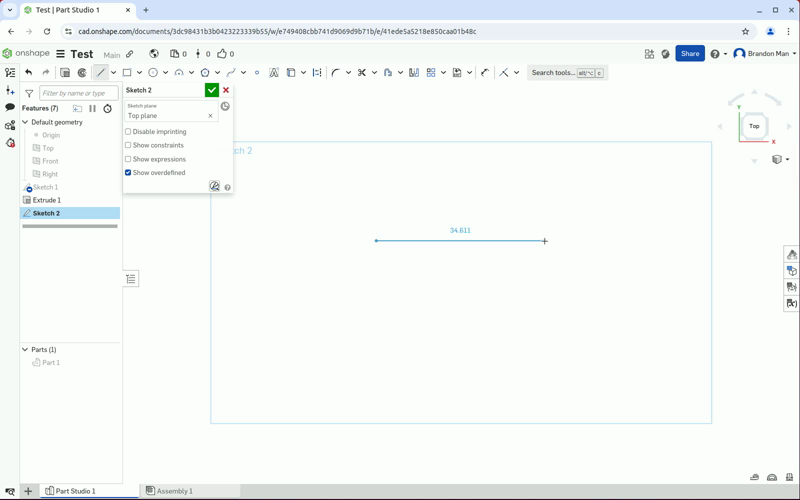
key_down(shift)
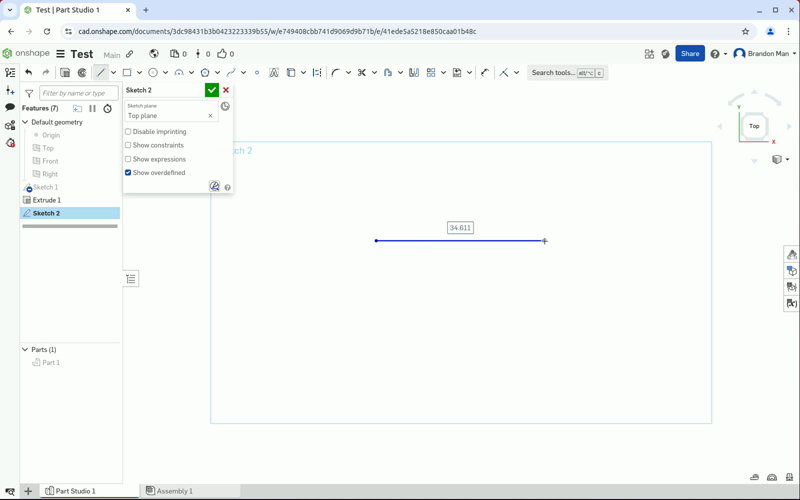
mouse_move(574, 240)
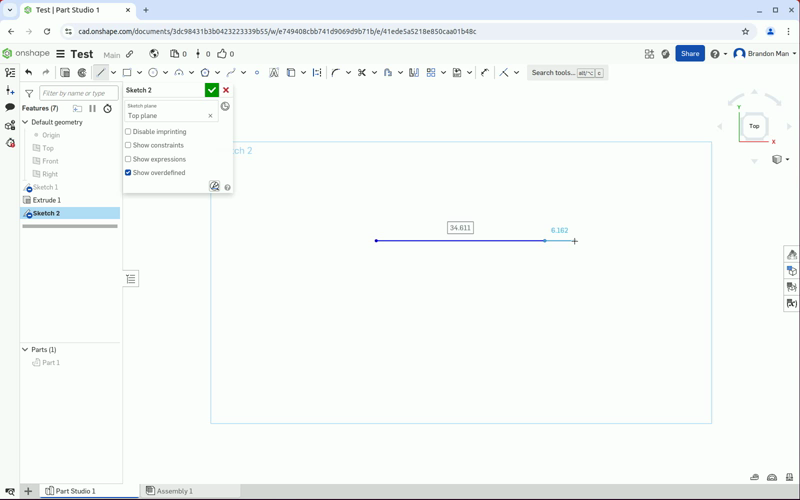
mouse_move(544, 221)
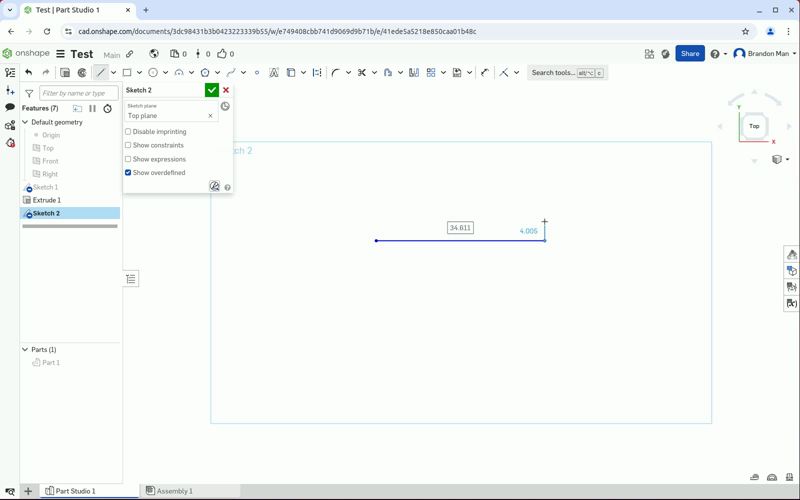
click(544, 221)
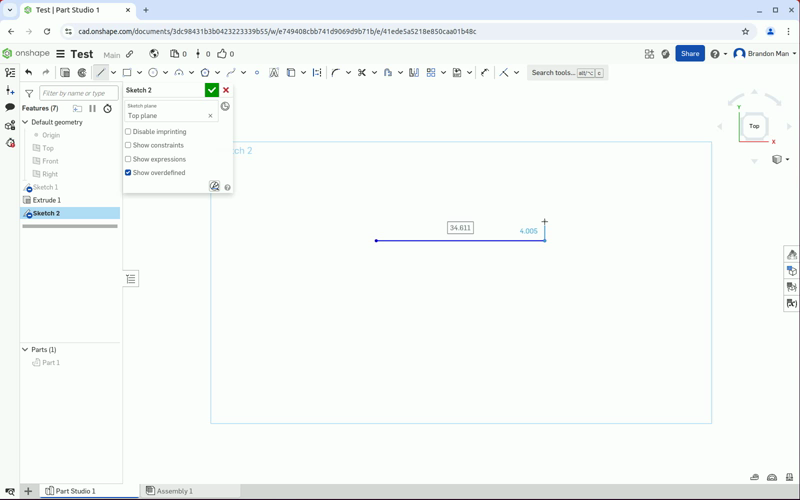
key_up(shift)
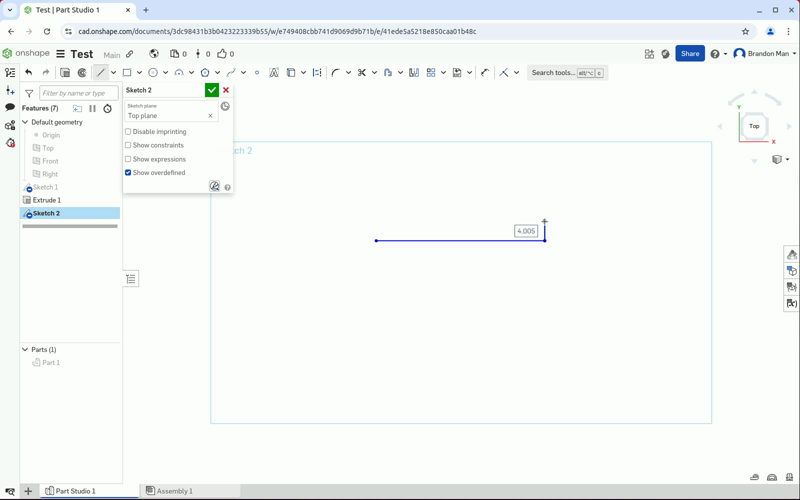
key_down(shift)
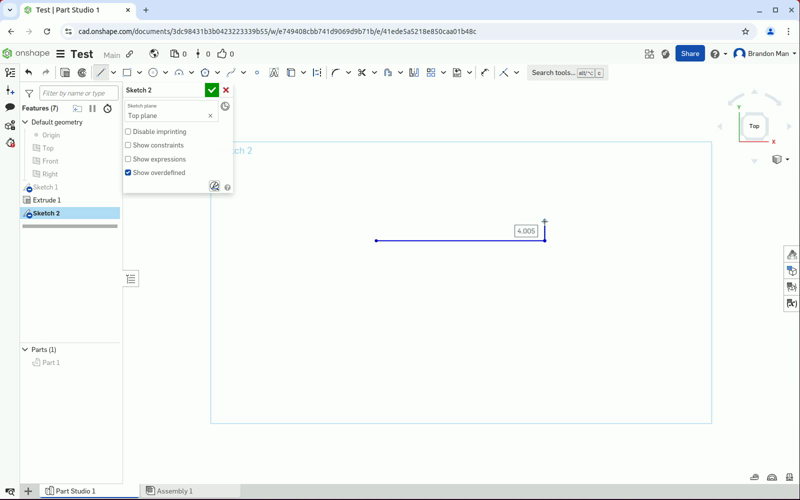
mouse_move(376, 221)
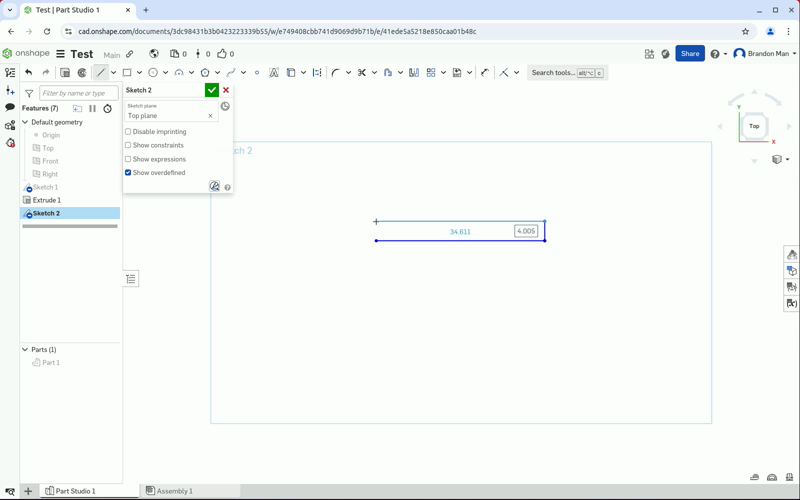
click(376, 221)
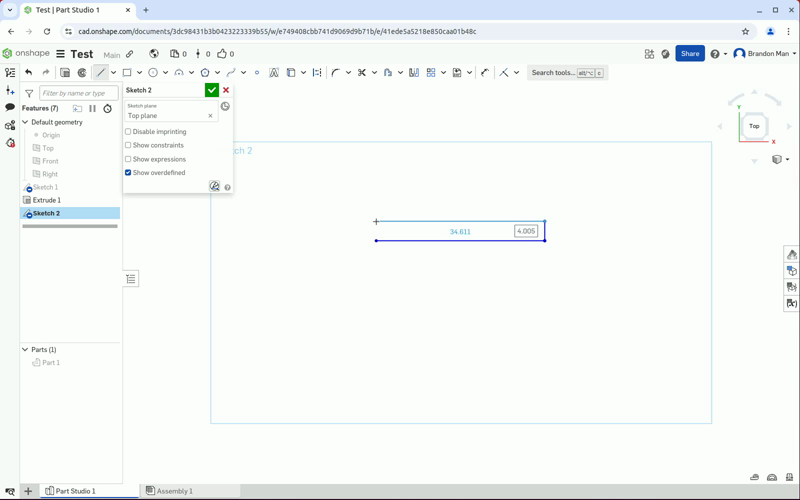
key_up(shift)
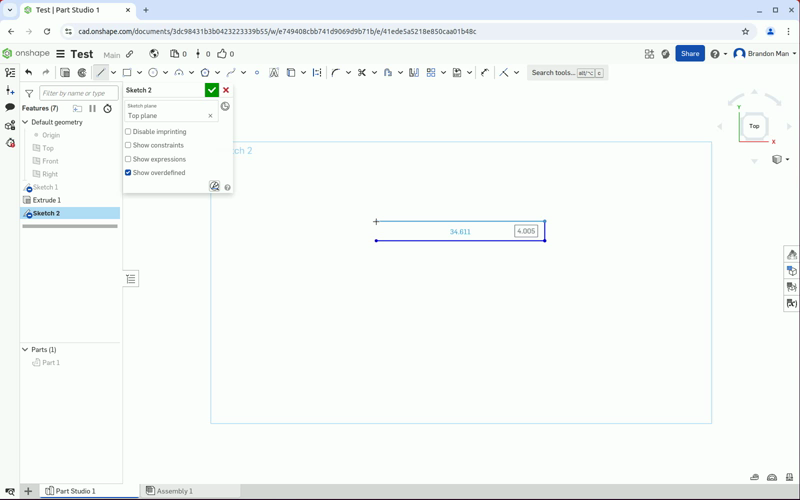
mouse_move(406, 221)
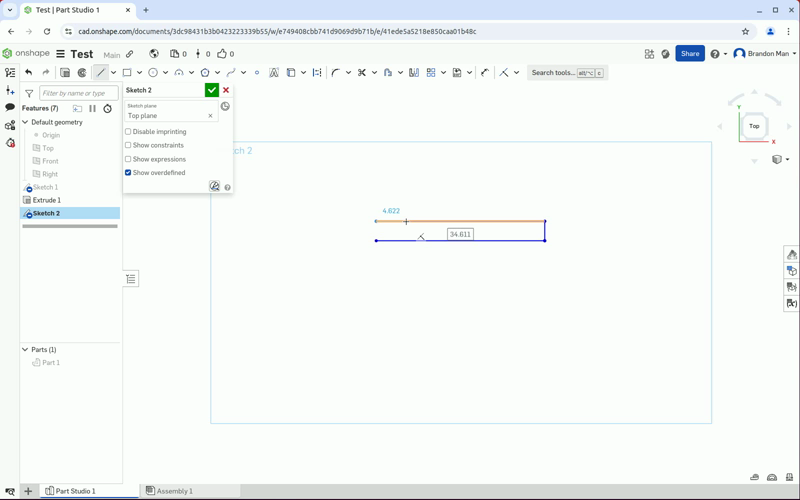
key_down(shift)
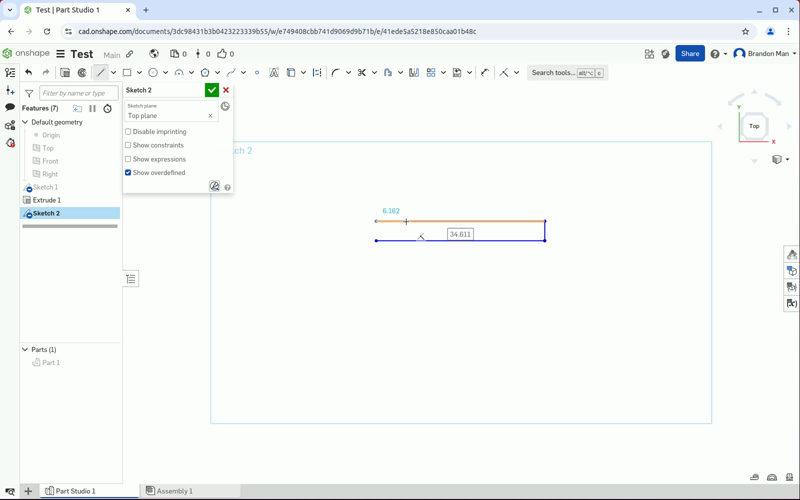
mouse_move(376, 240)
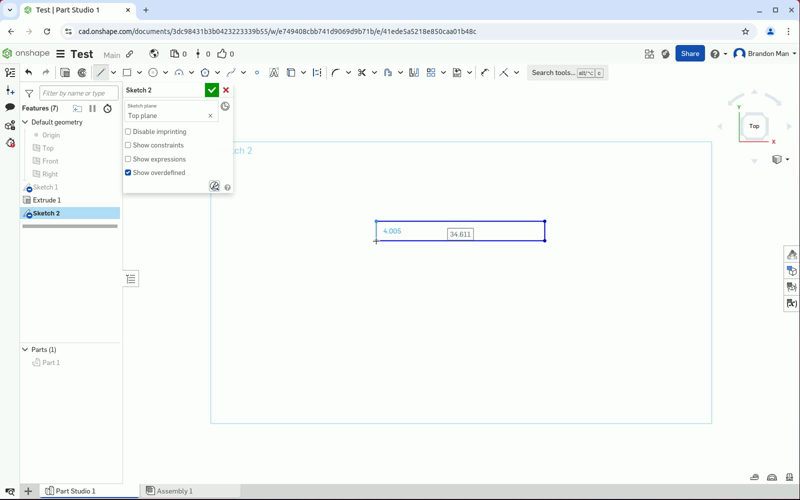
key_up(shift)
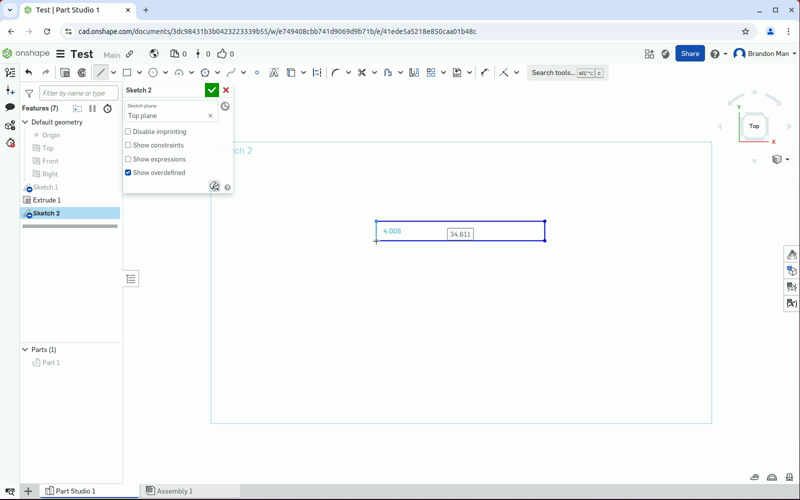
click(376, 240)
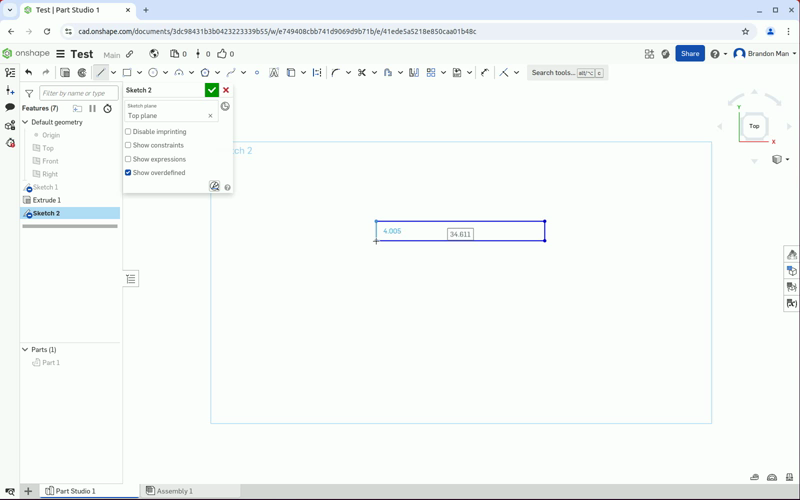
key(esc)
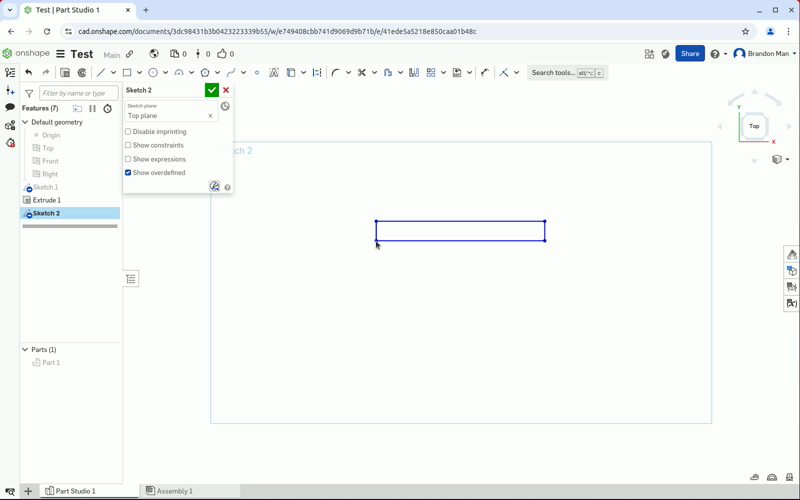
mouse_move(456, 228)
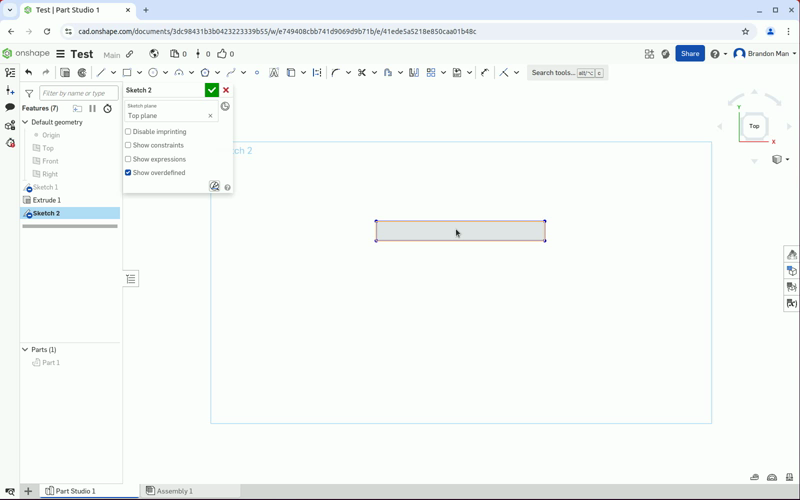
click(456, 228)
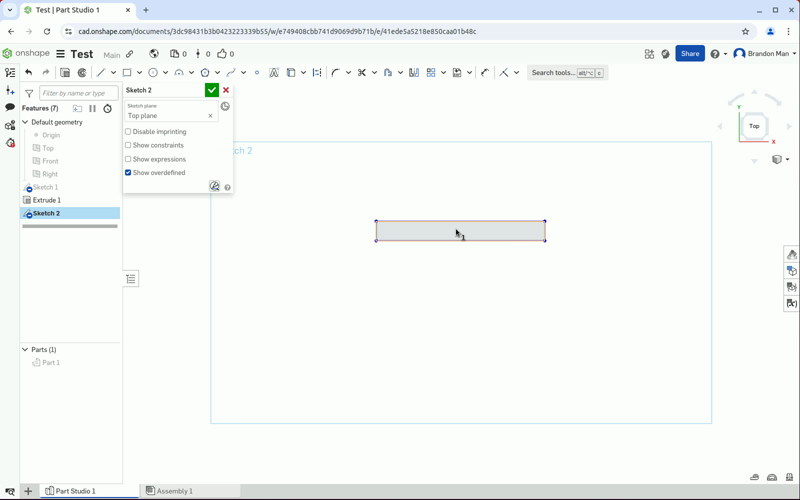
mouse_move(73, 352)
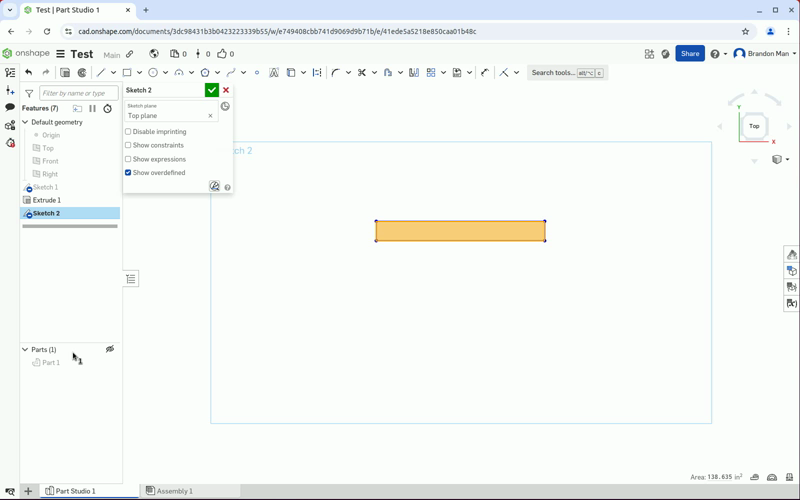
key(shift+y)
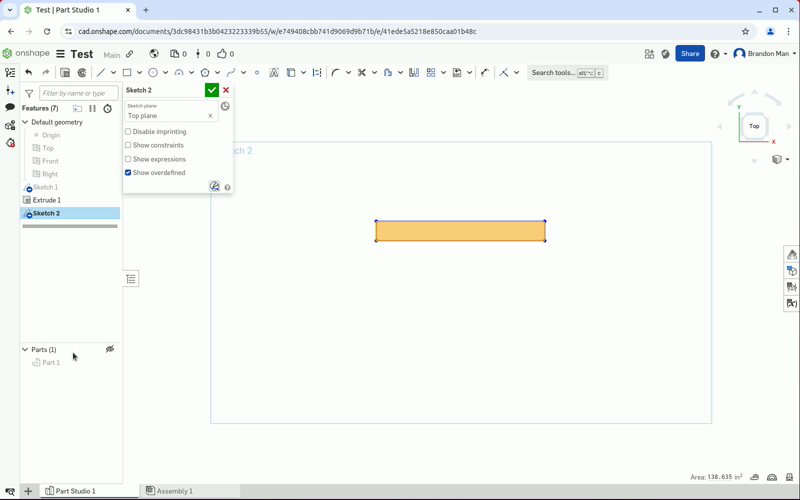
key(shift+e)
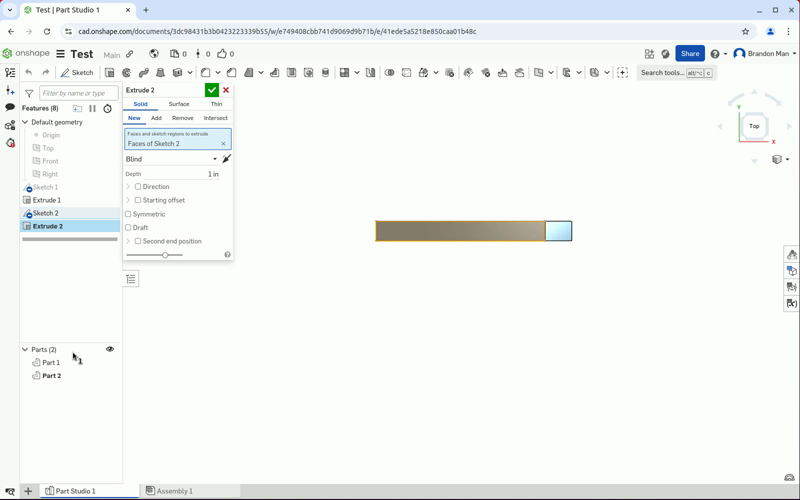
mouse_move(143, 106)
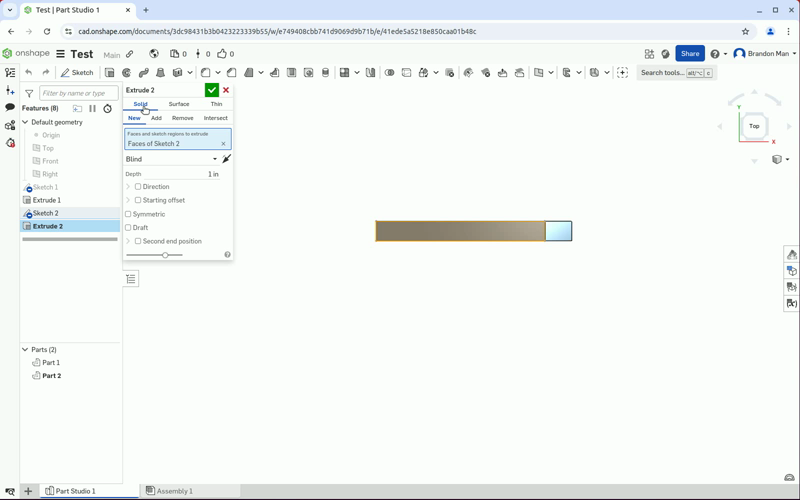
click(143, 106)
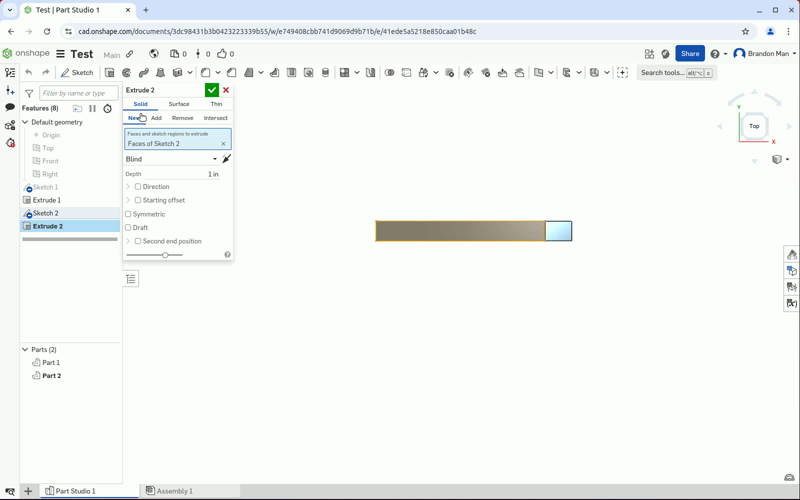
mouse_move(137, 120)
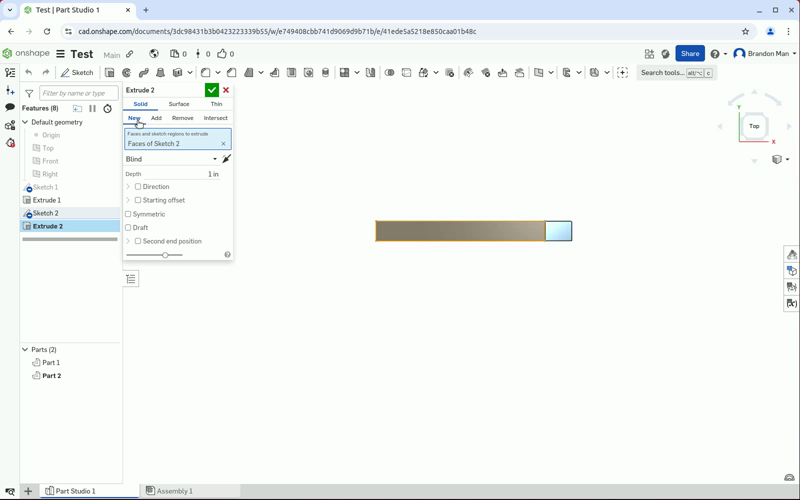
click(137, 120)
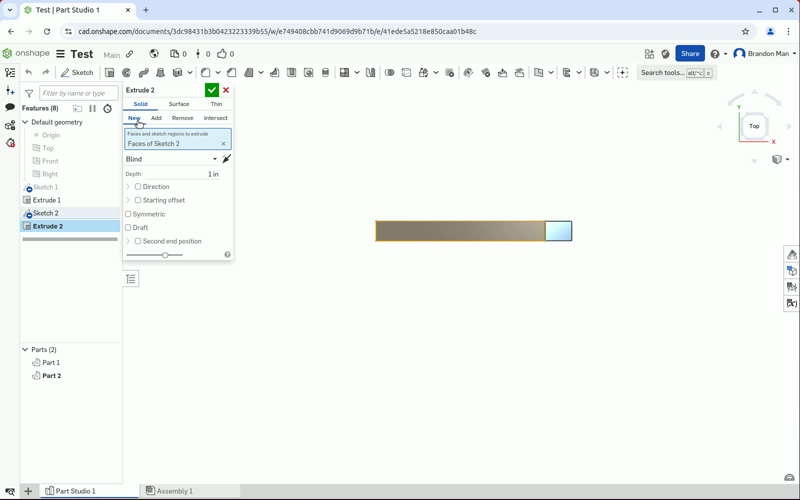
key(tab, 4)
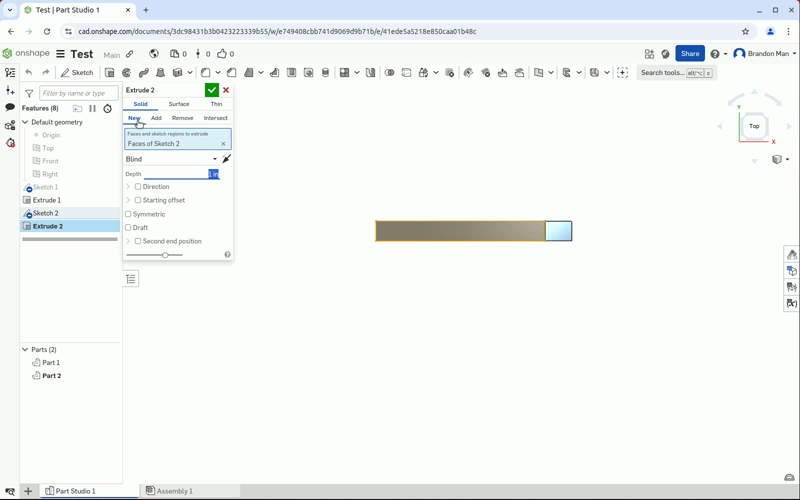
text(23.108)
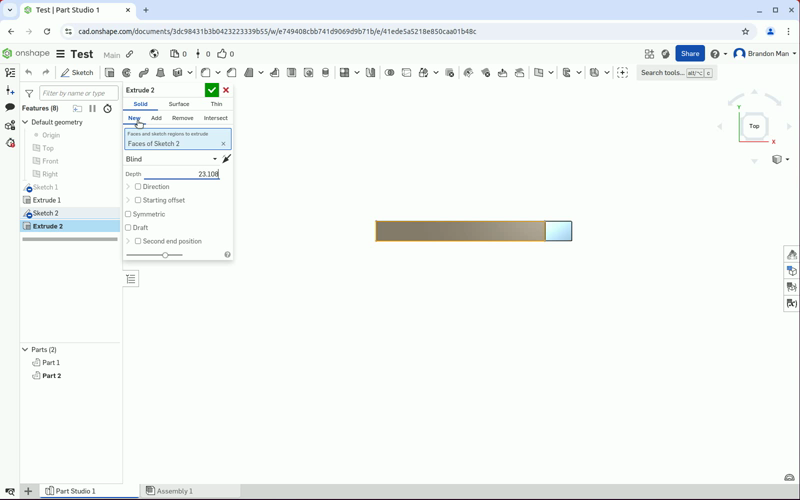
key(enter)
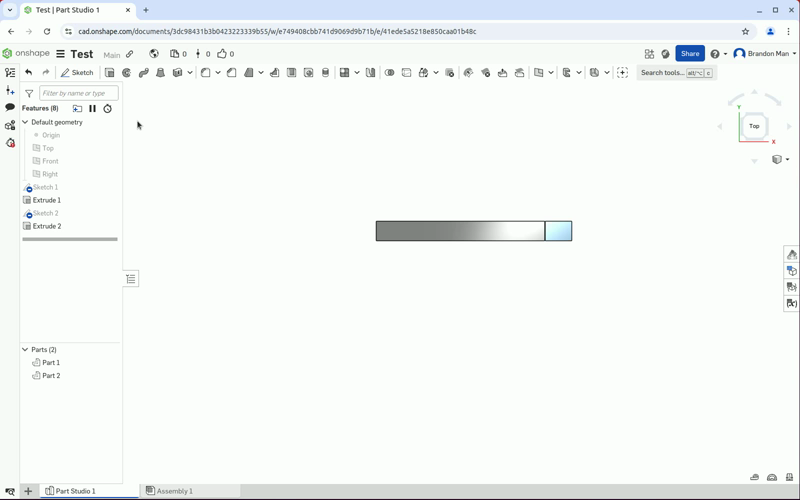
key(shift+h)
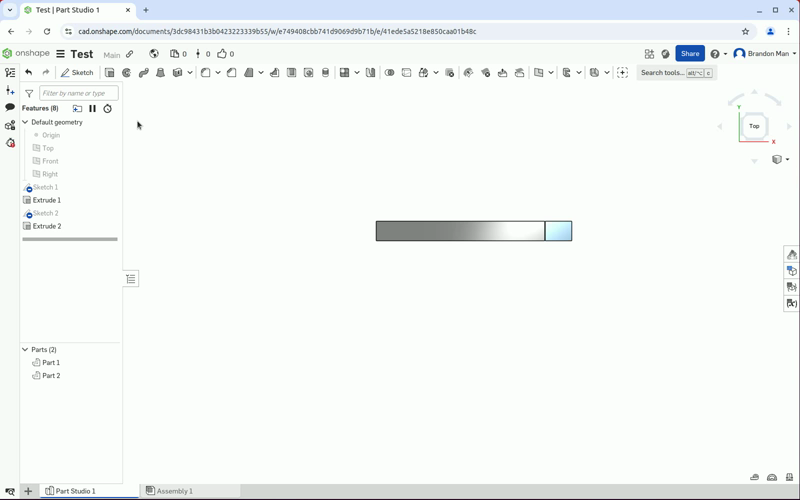
key(shift+h)
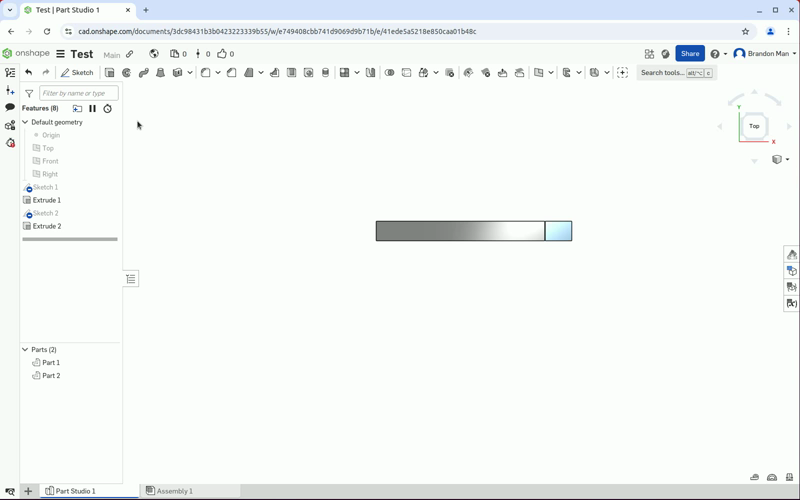
mouse_move(73, 189)
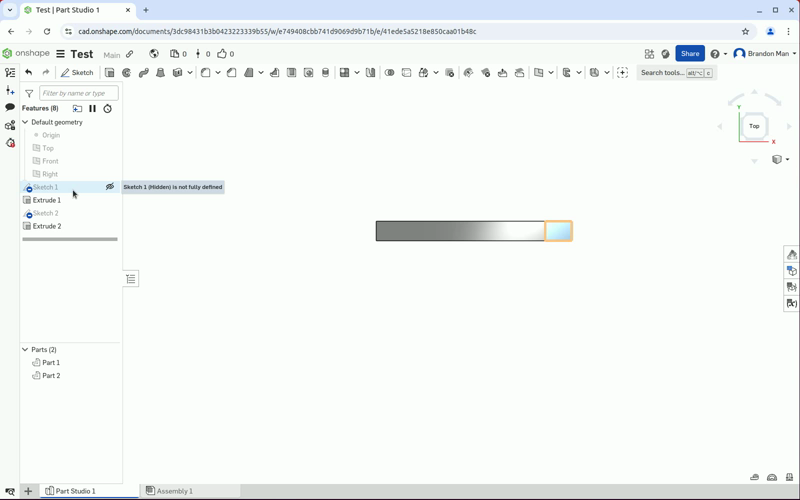
click(73, 189)
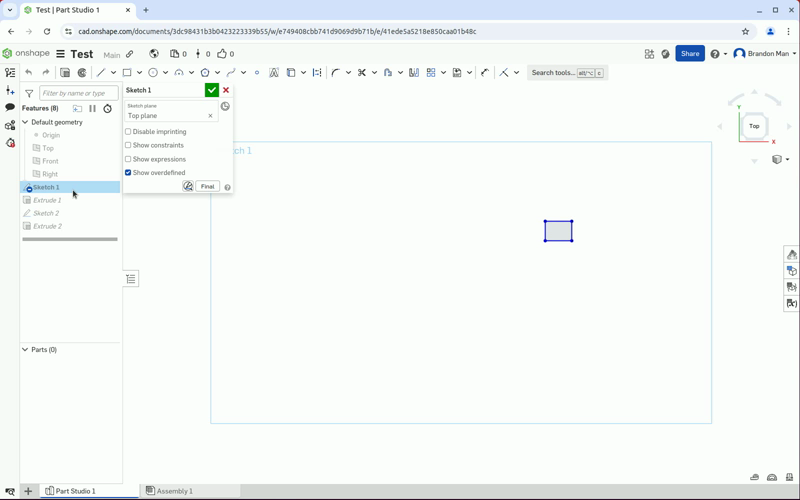
mouse_move(229, 92)
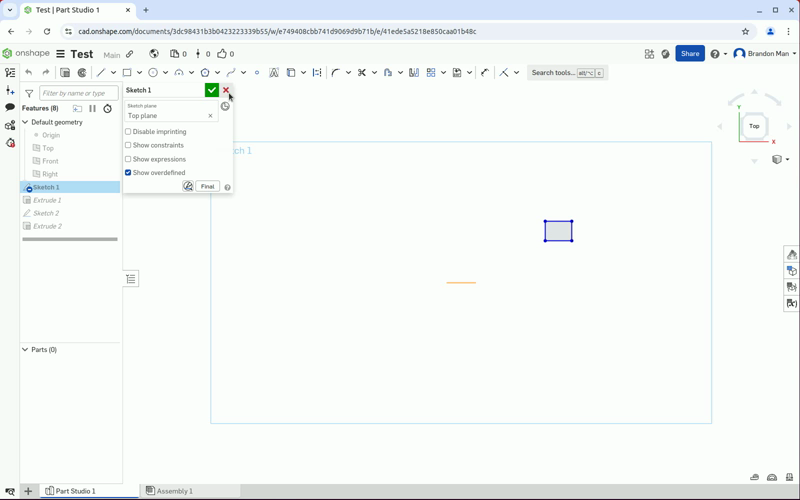
click(229, 92)
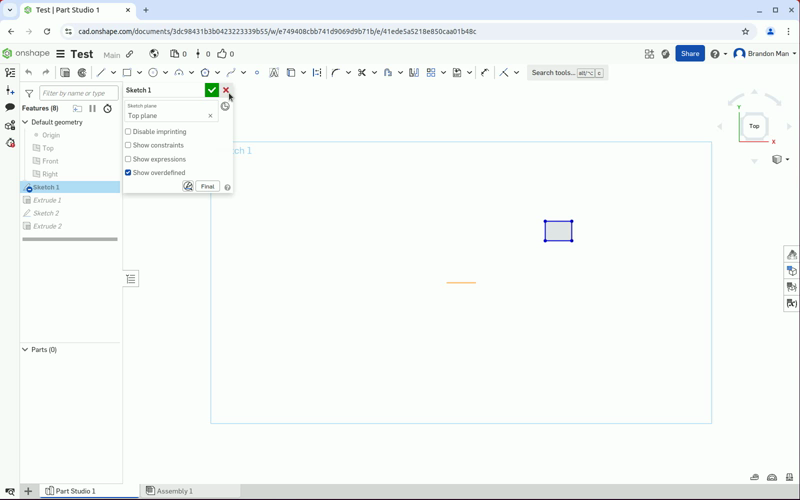
key(shift+s)
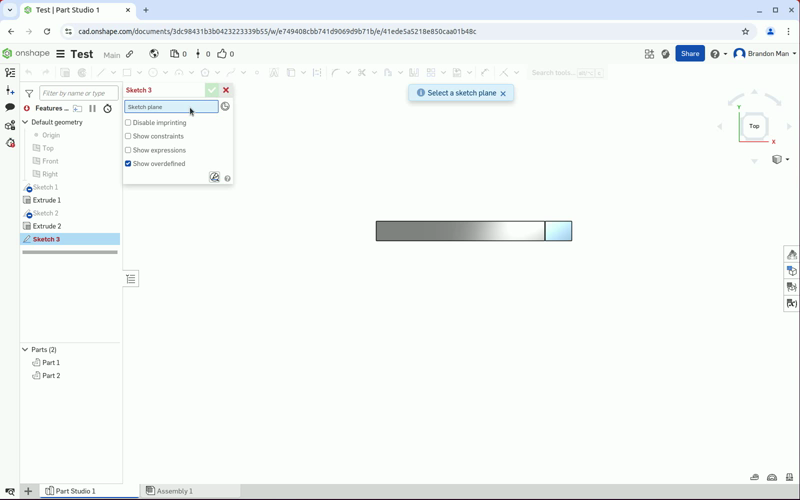
mouse_move(73, 150)
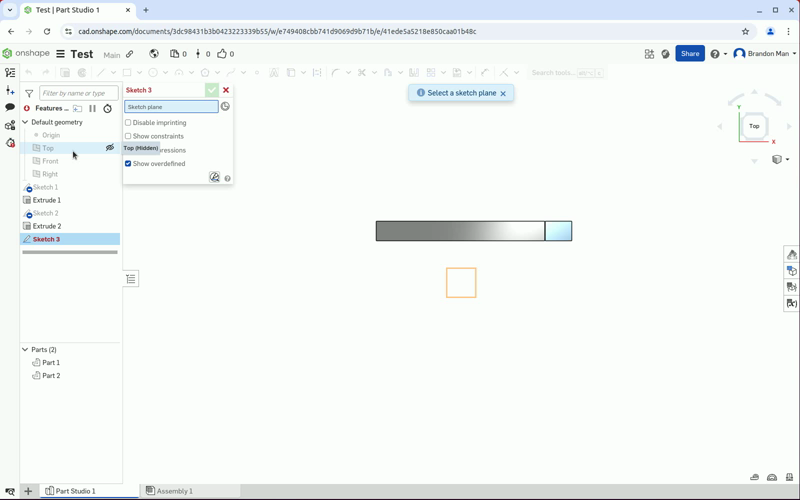
click(73, 150)
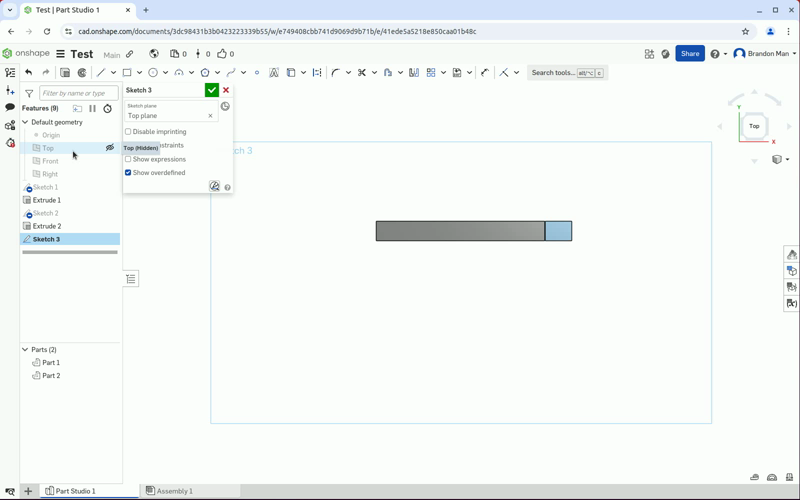
mouse_move(73, 352)
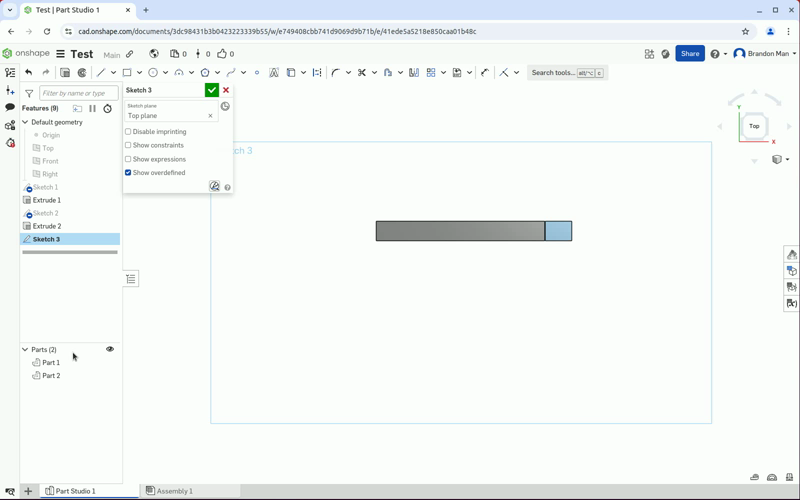
key(y)
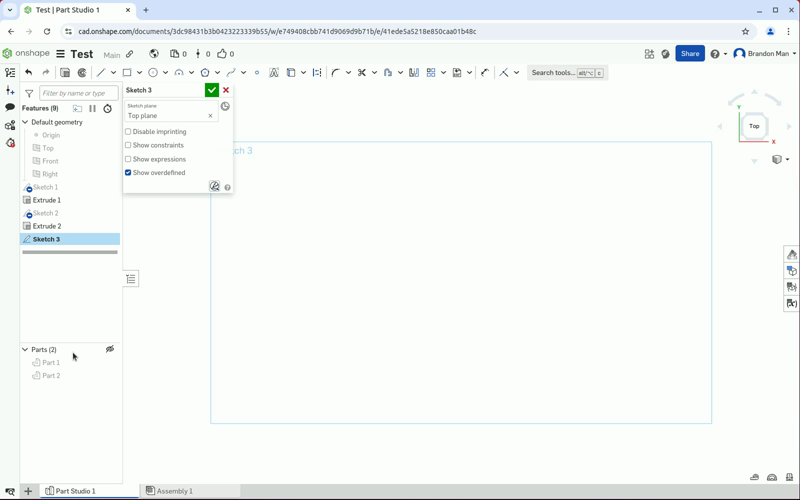
key(l)
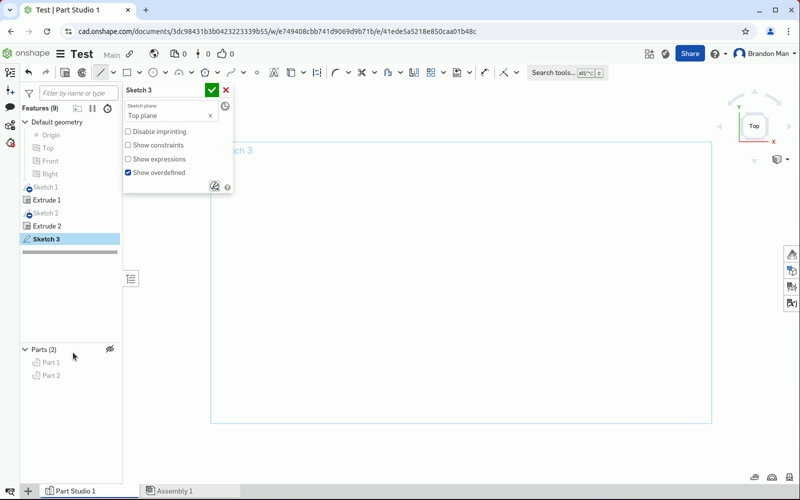
key_down(shift)
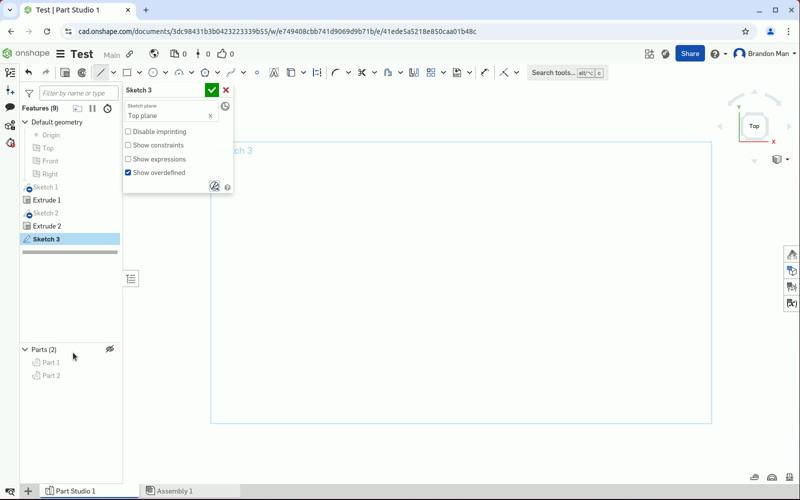
mouse_move(376, 345)
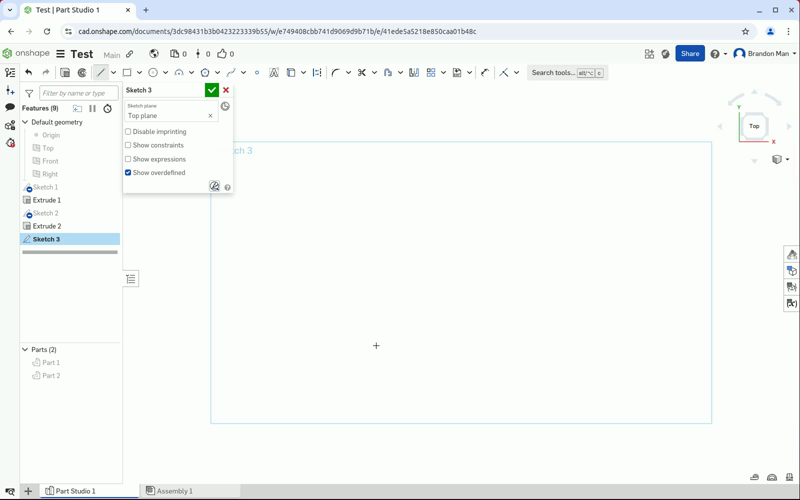
click(376, 345)
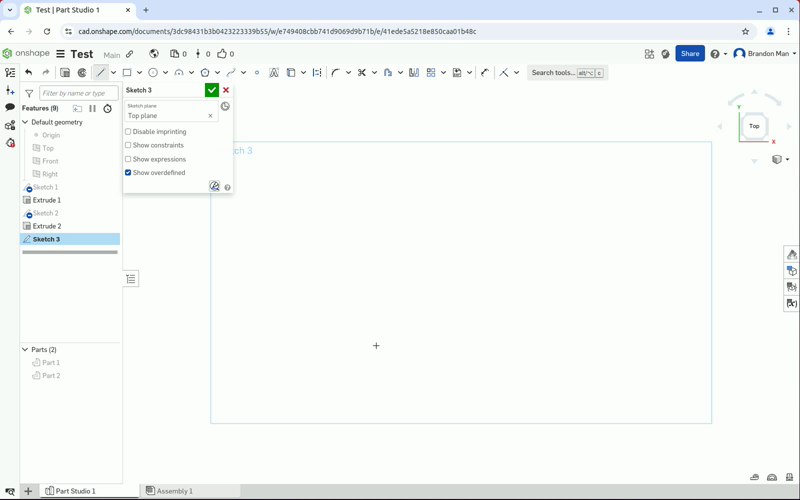
key_up(shift)
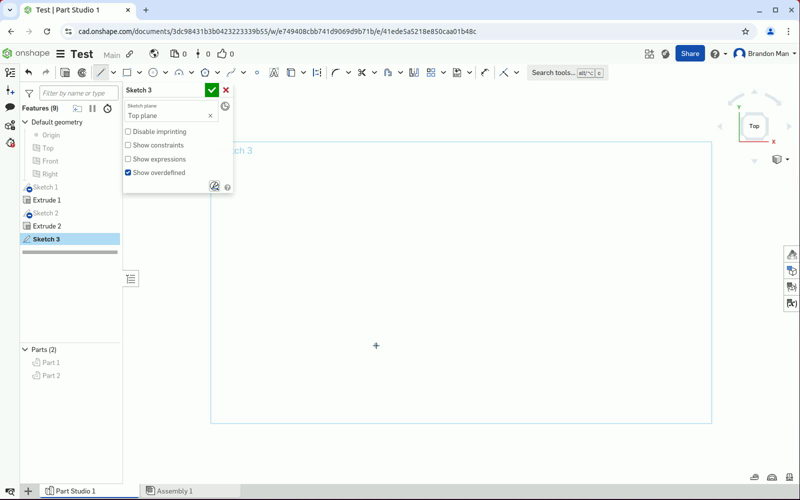
key_down(shift)
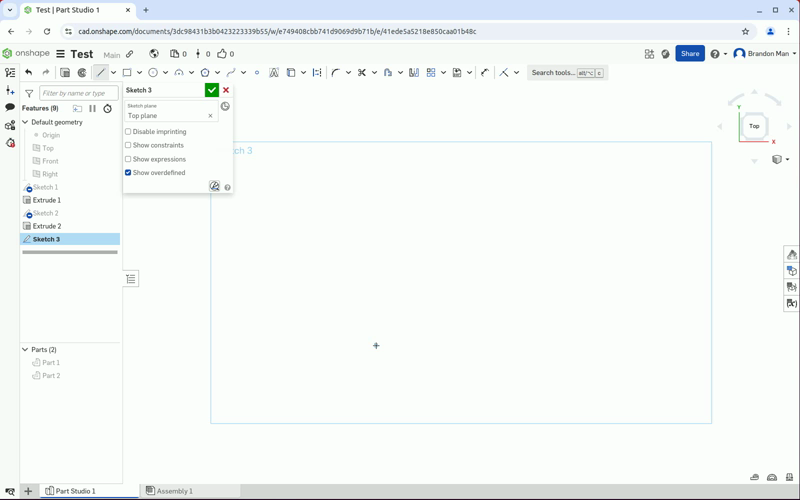
mouse_move(544, 345)
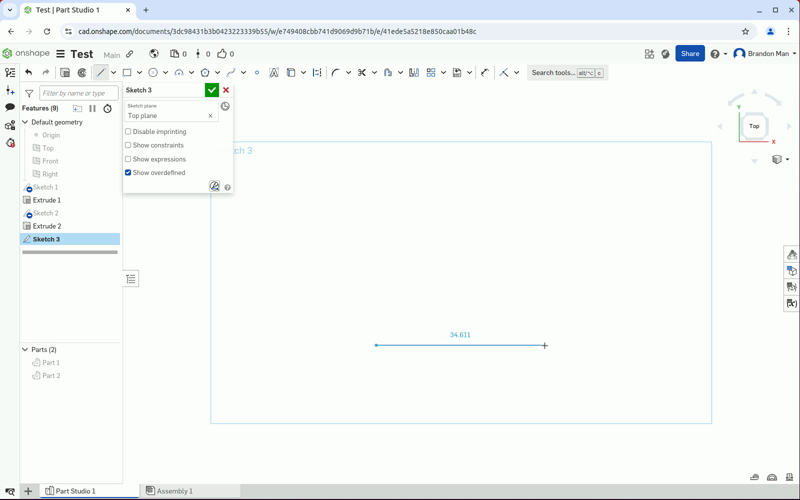
click(544, 345)
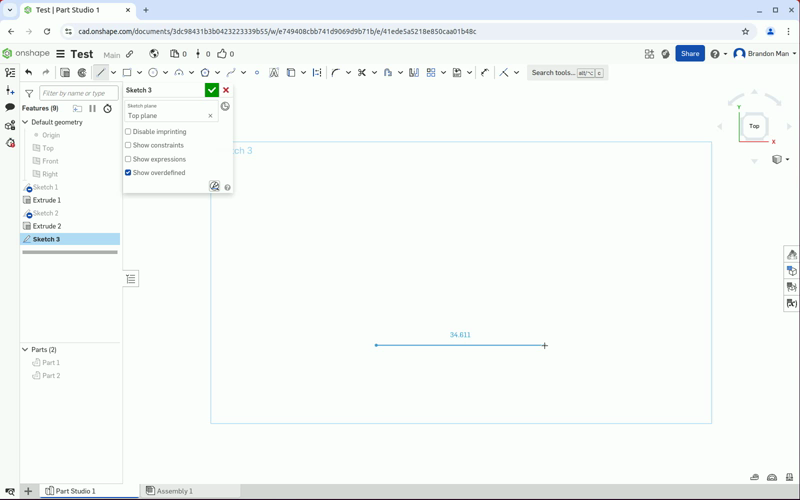
key_up(shift)
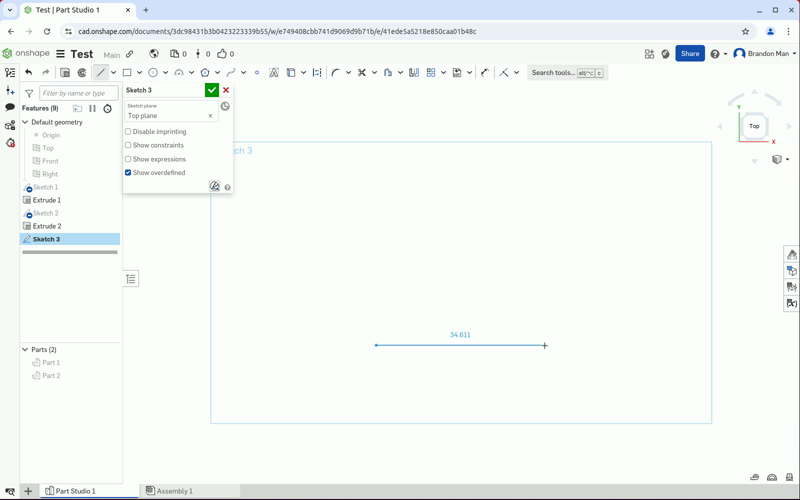
key_down(shift)
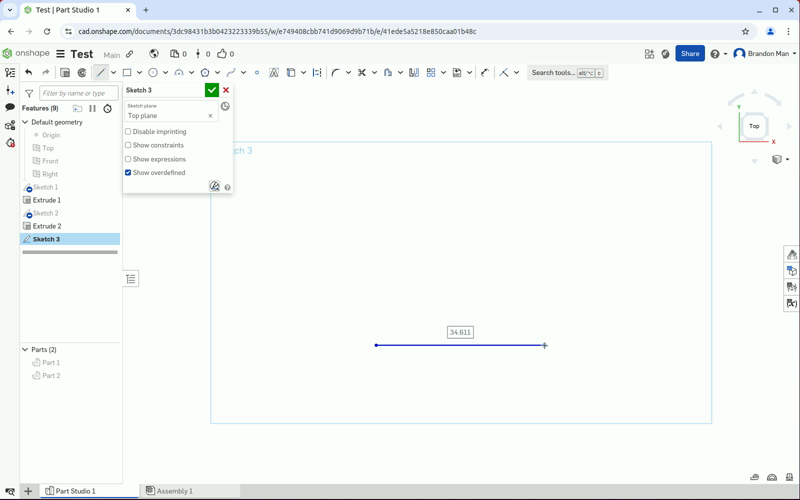
mouse_move(544, 221)
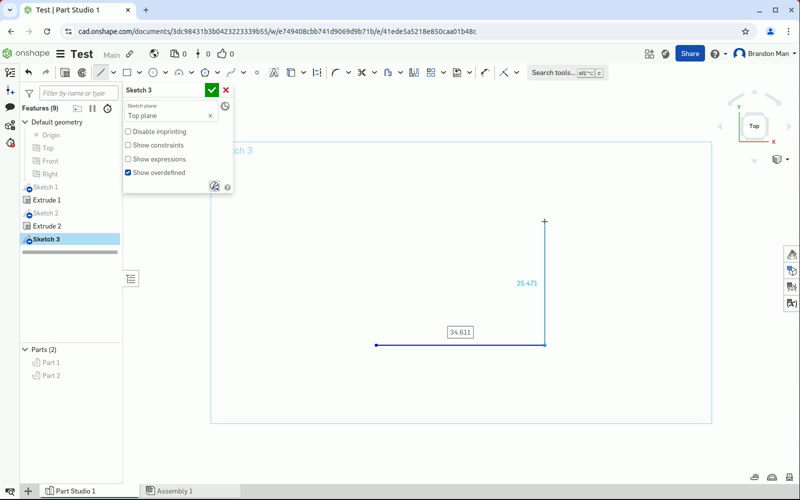
click(544, 221)
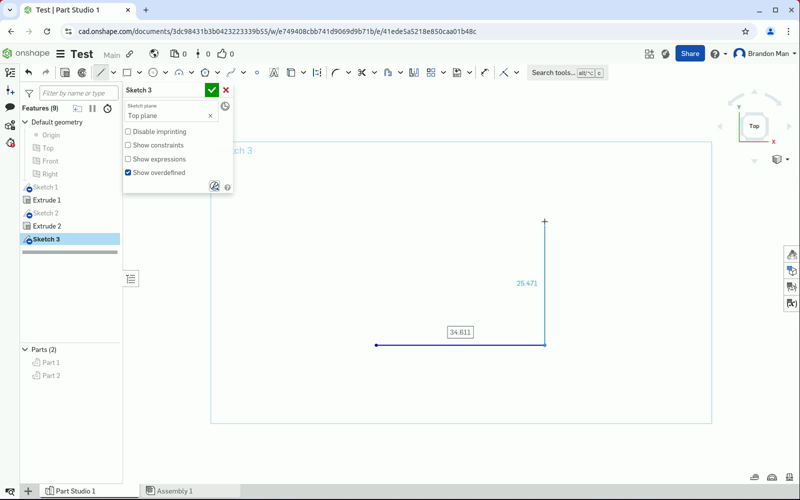
key_up(shift)
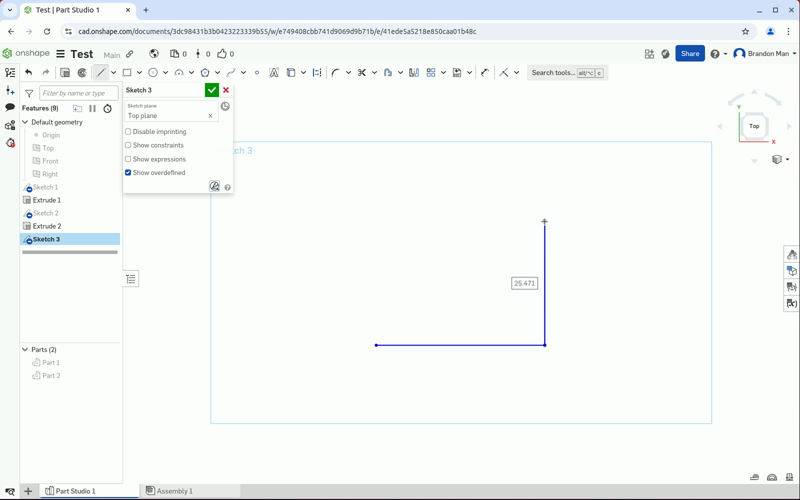
key_down(shift)
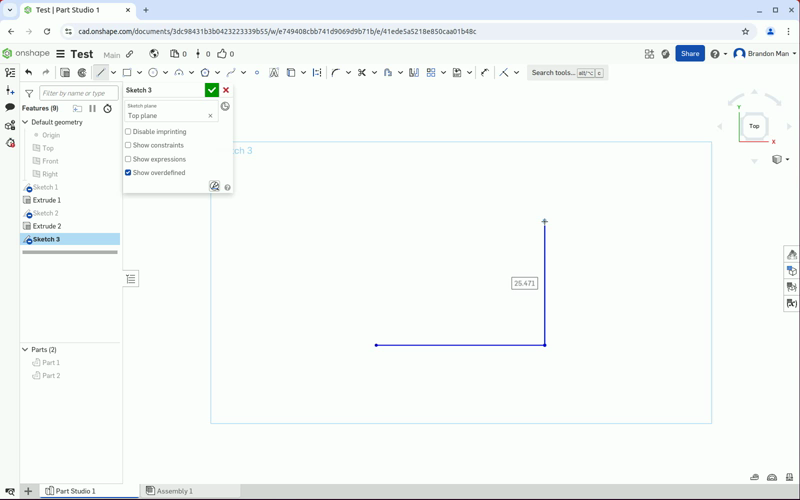
mouse_move(376, 221)
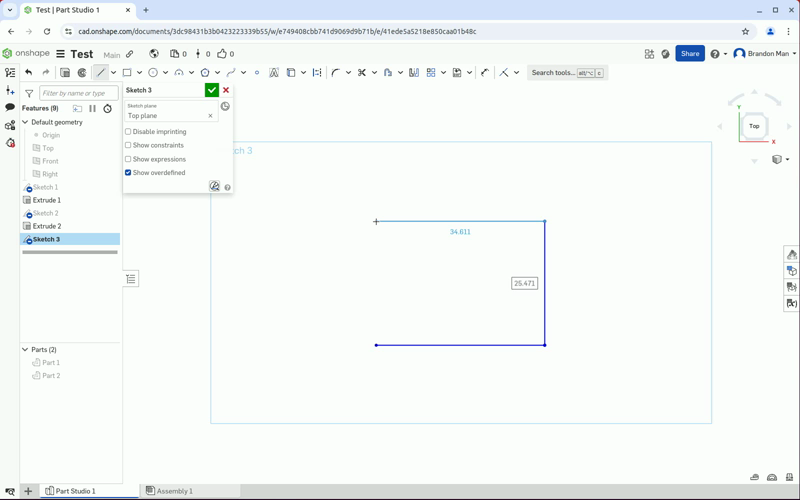
click(376, 221)
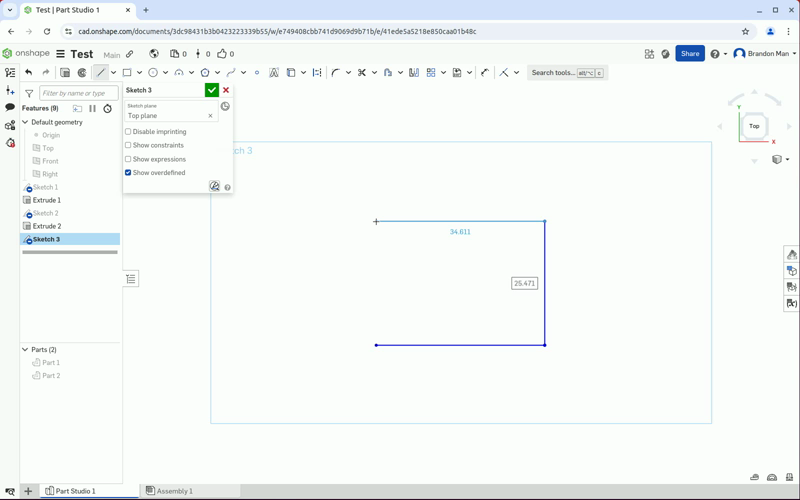
key_up(shift)
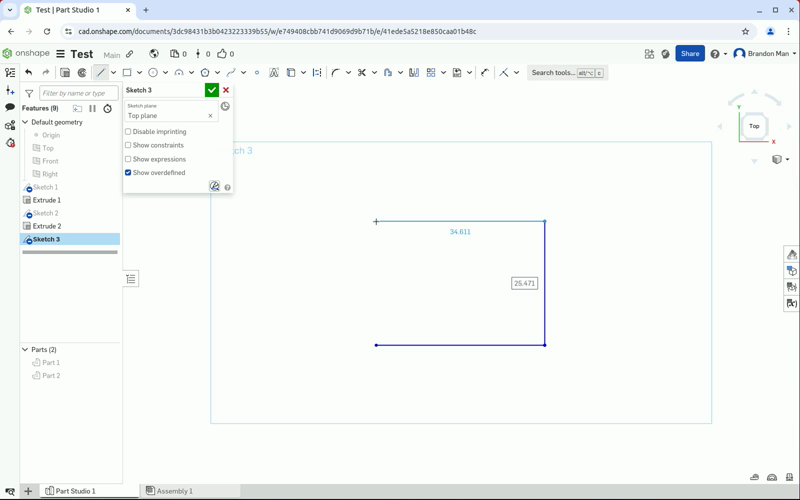
key_down(shift)
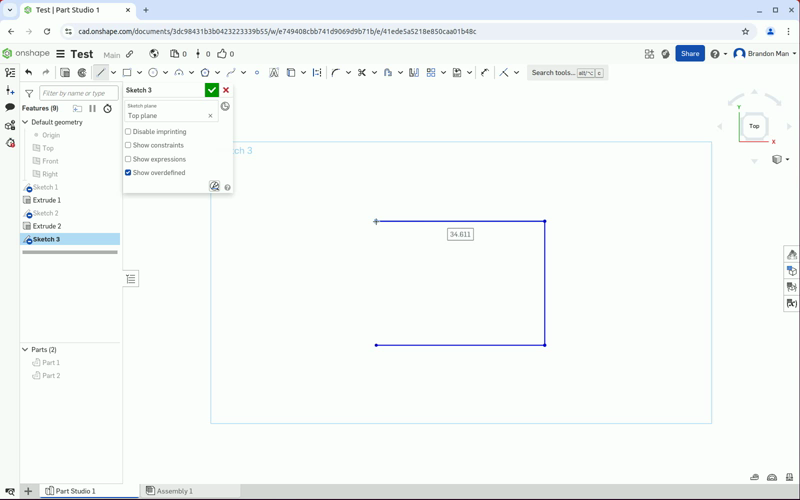
mouse_move(376, 345)
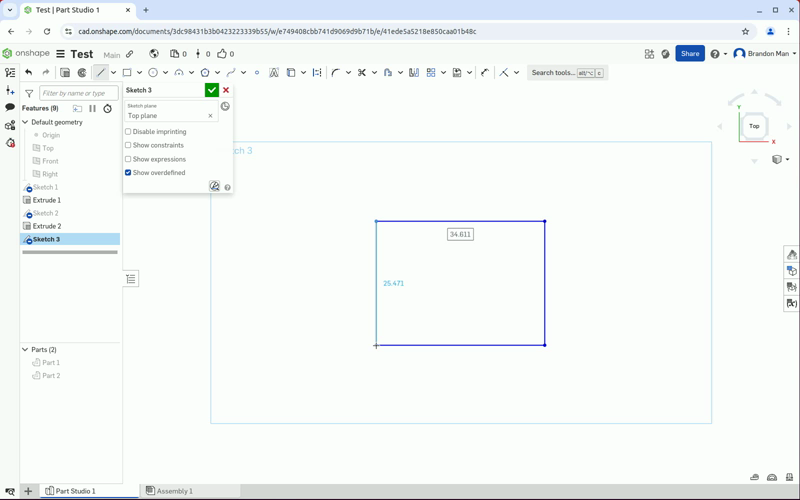
key_up(shift)
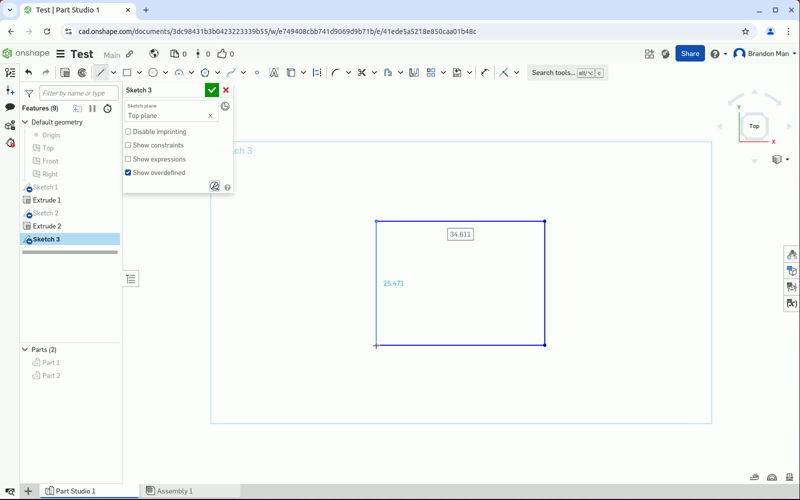
click(376, 345)
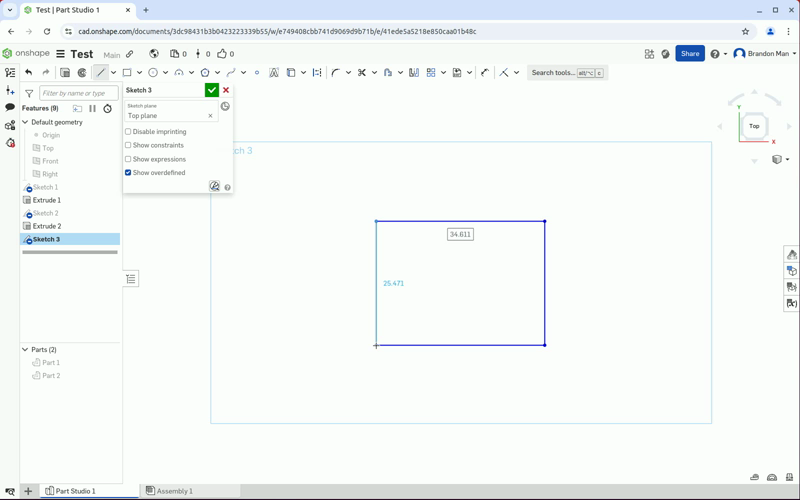
key(esc)
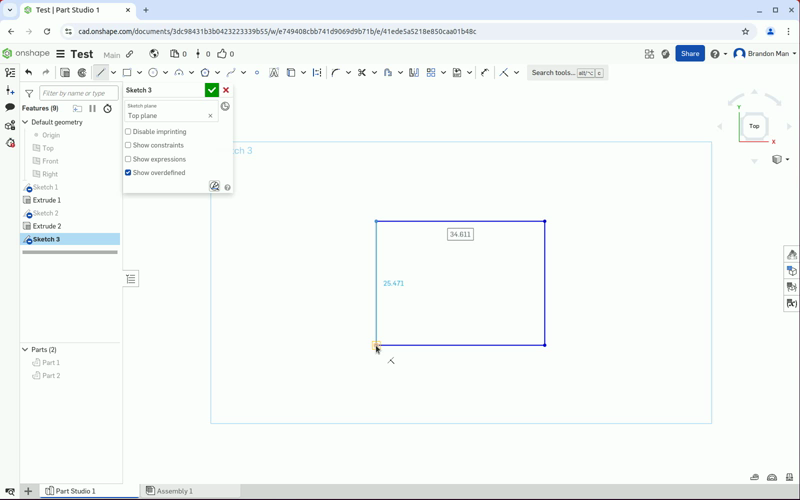
mouse_move(511, 241)
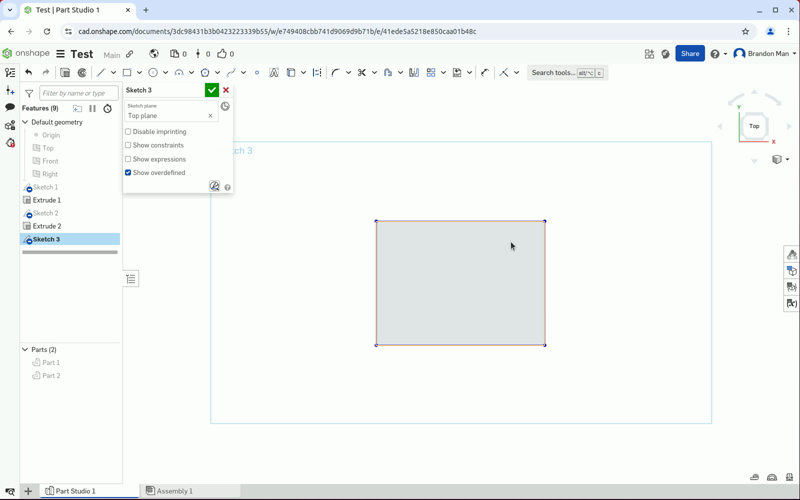
click(511, 241)
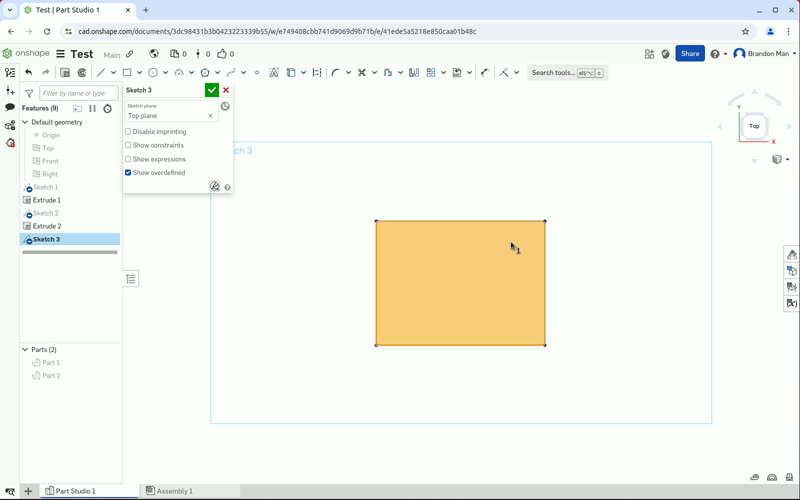
mouse_move(73, 352)
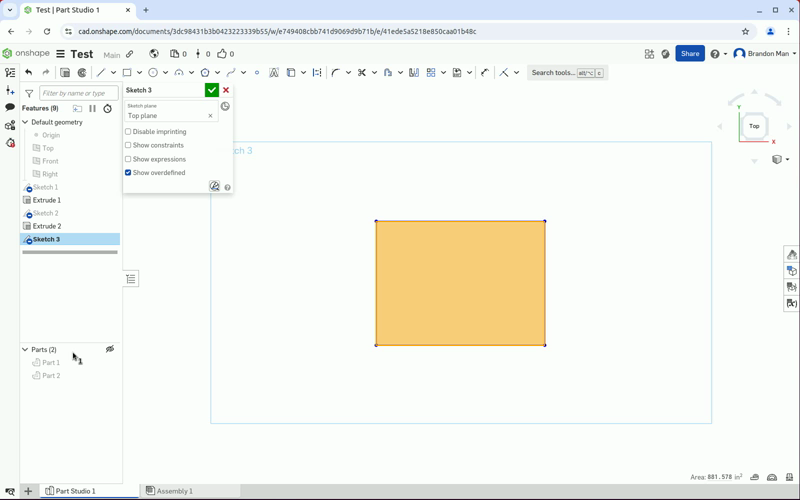
key(shift+y)
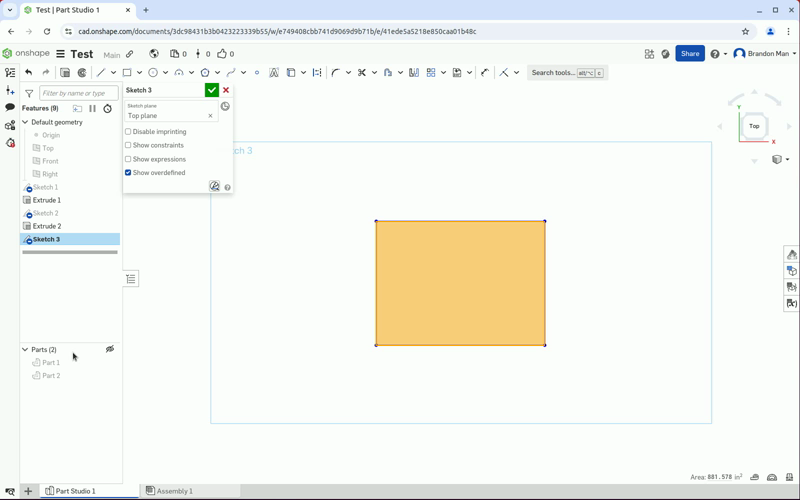
key(shift+e)
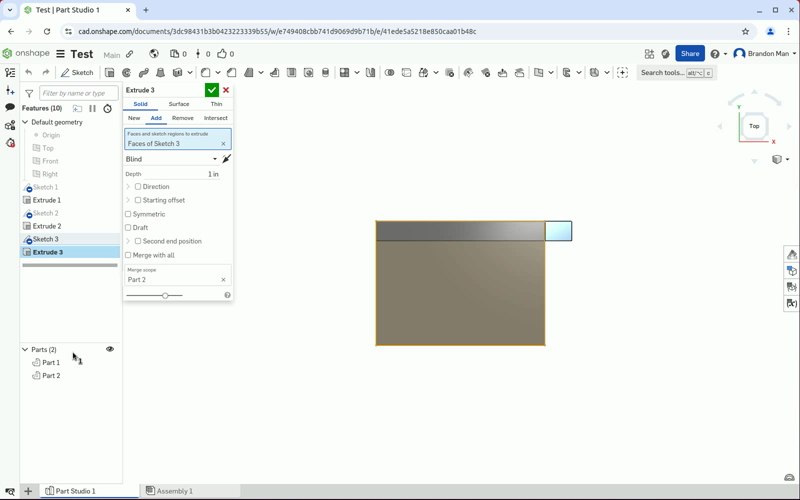
mouse_move(143, 106)
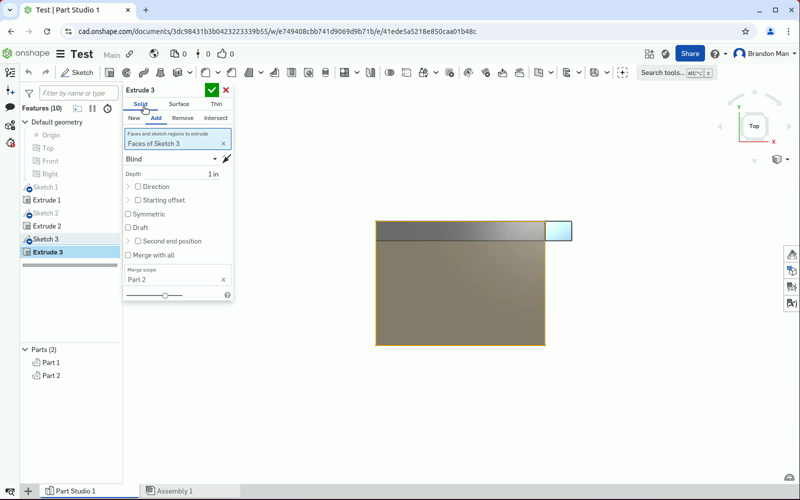
click(143, 106)
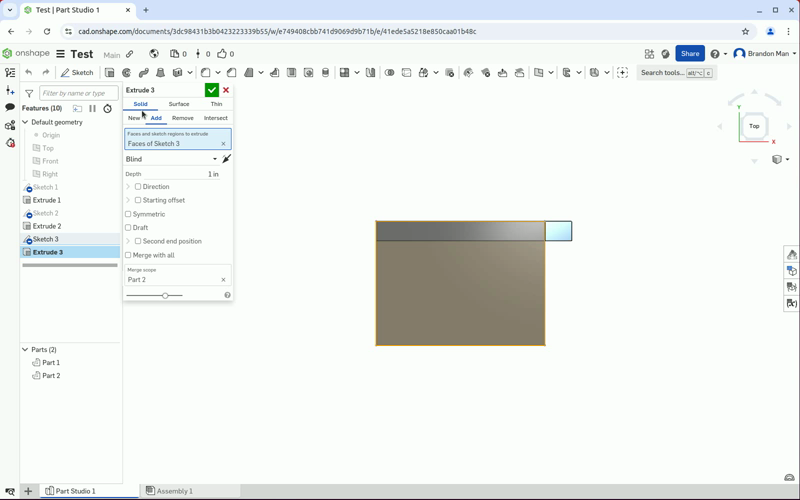
mouse_move(137, 120)
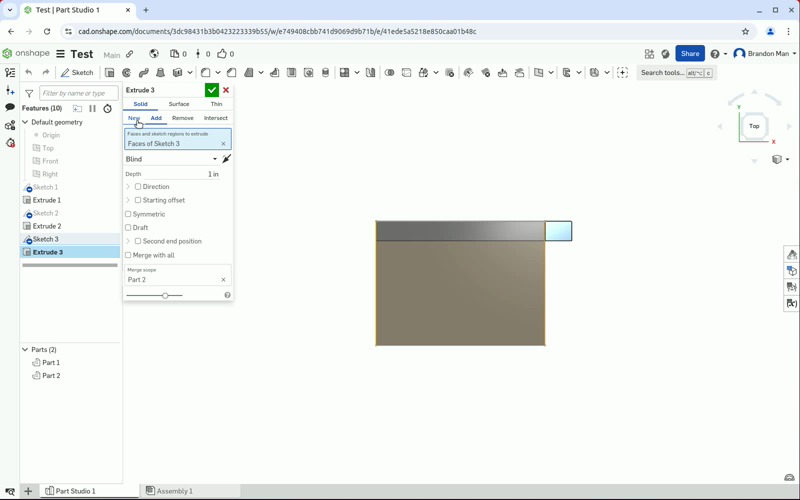
click(137, 120)
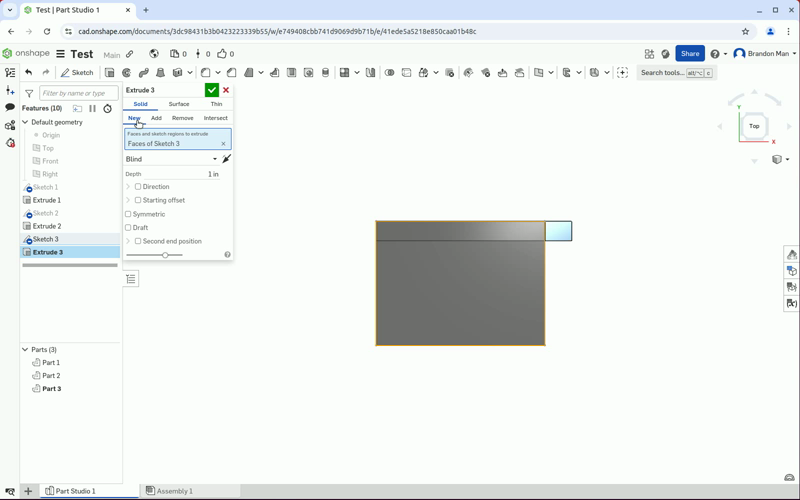
key(tab, 4)
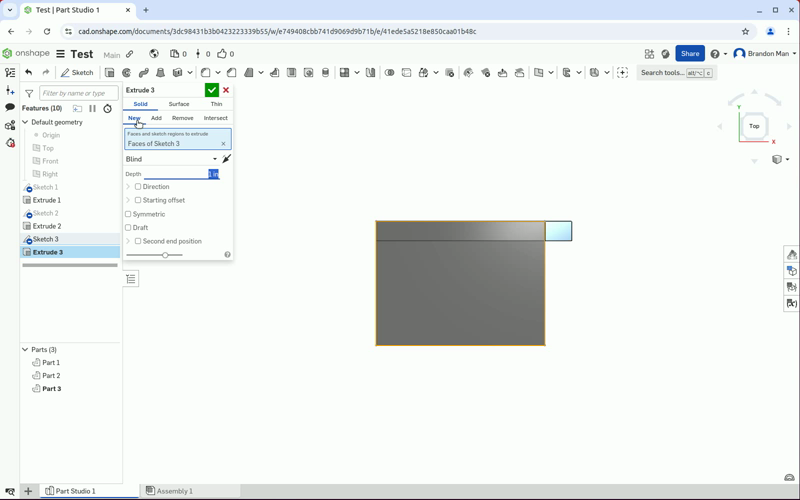
text(17.331)
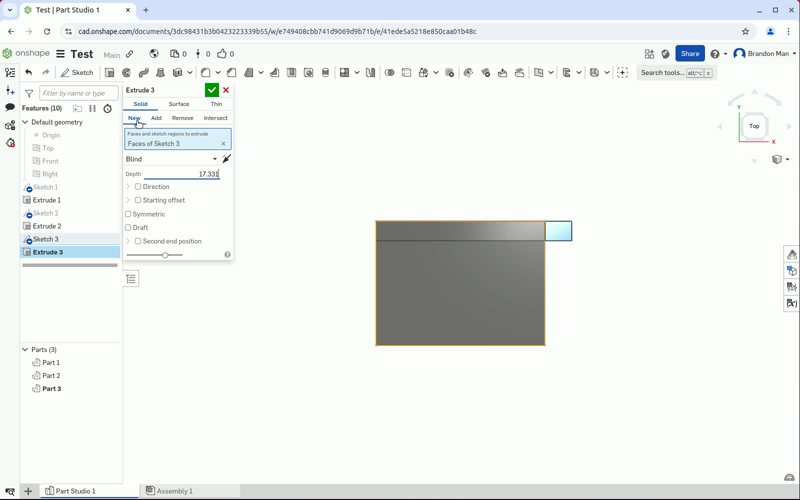
key(enter)
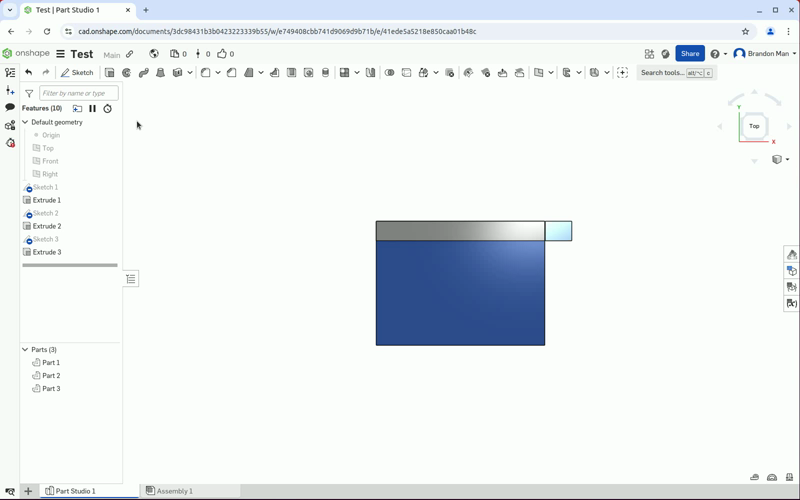
key(shift+h)
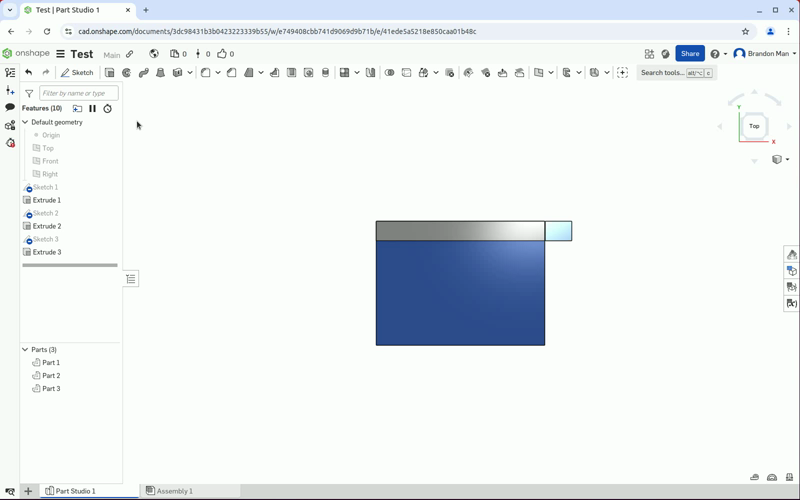
key(shift+h)
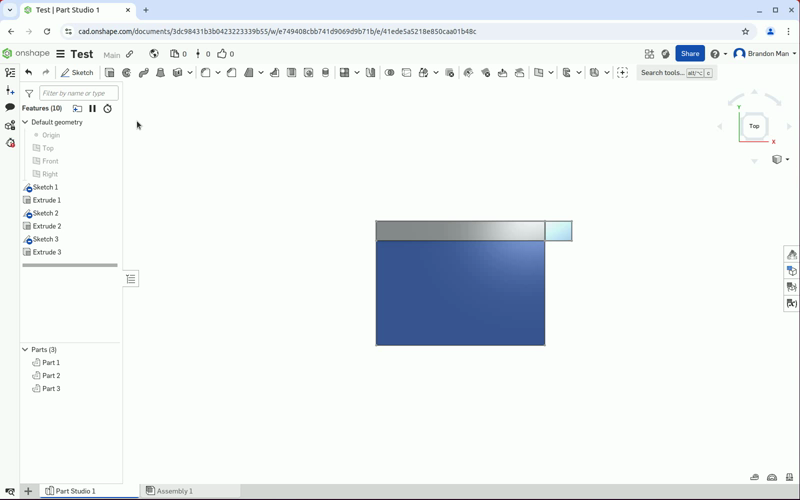
key(shift+7)
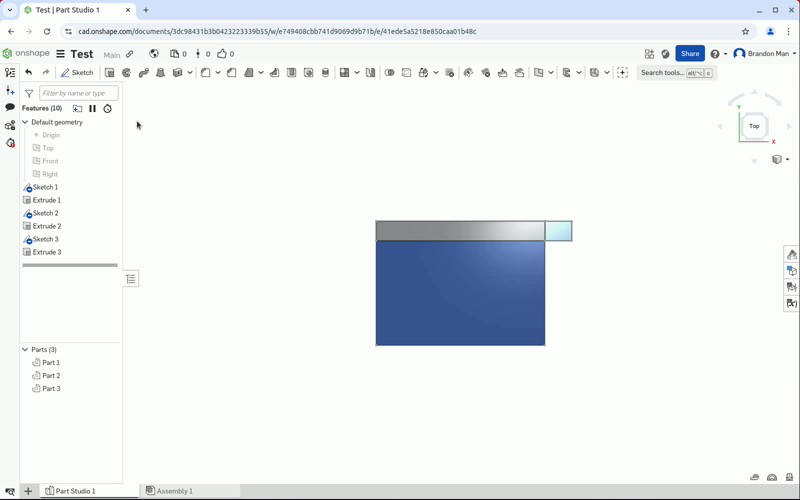
key(up, 3)
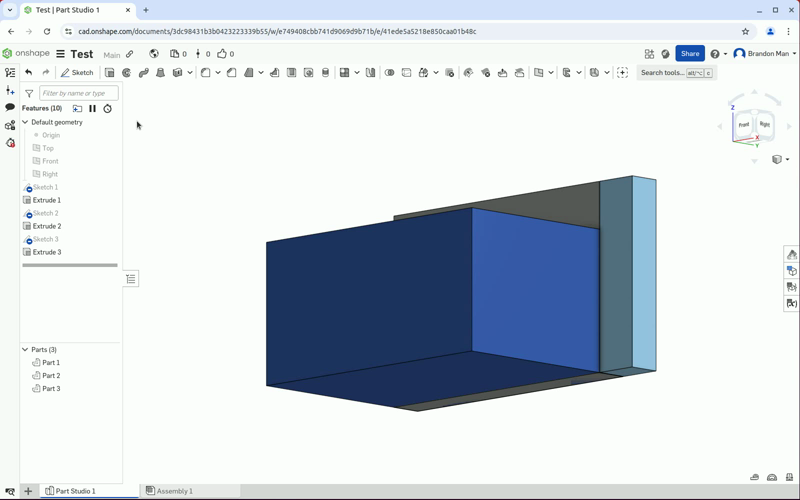
key(left, 3)
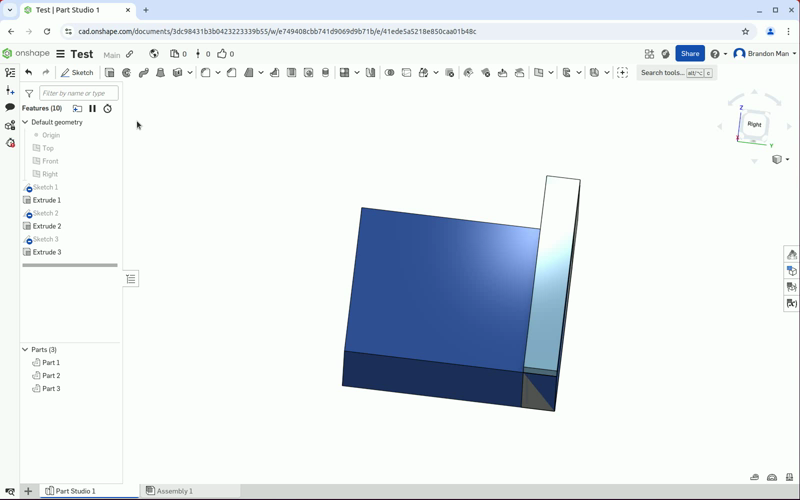
key(right, 3)
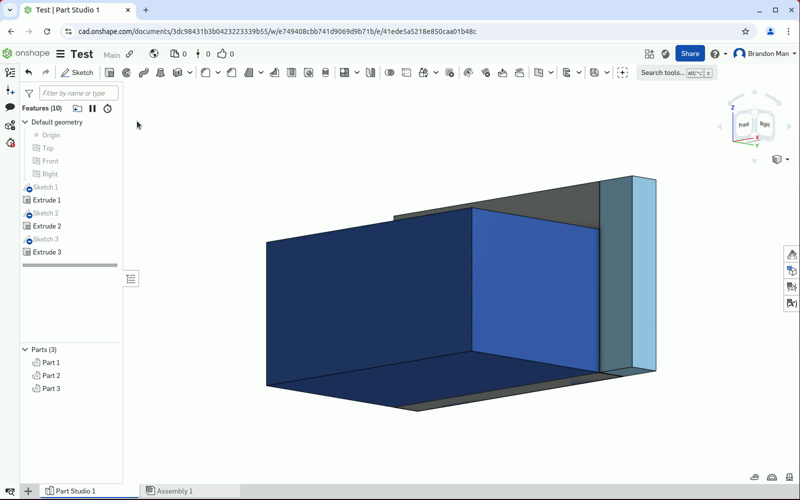
key(down, 3)
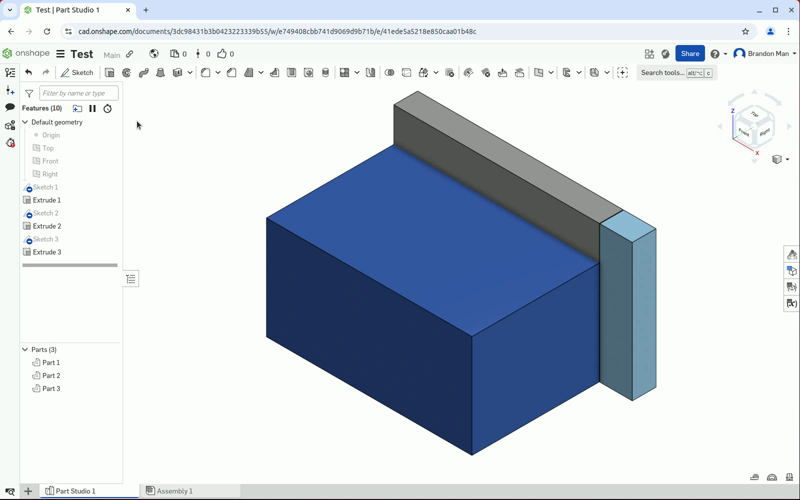
mouse_move(73, 189)
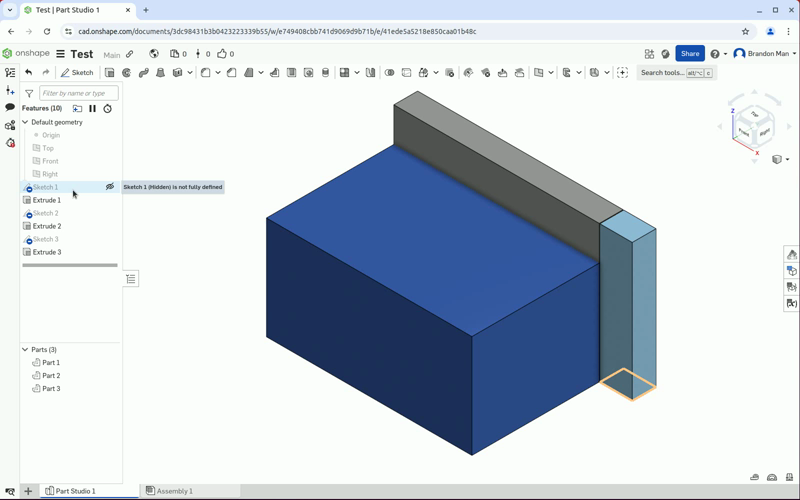
click(73, 189)